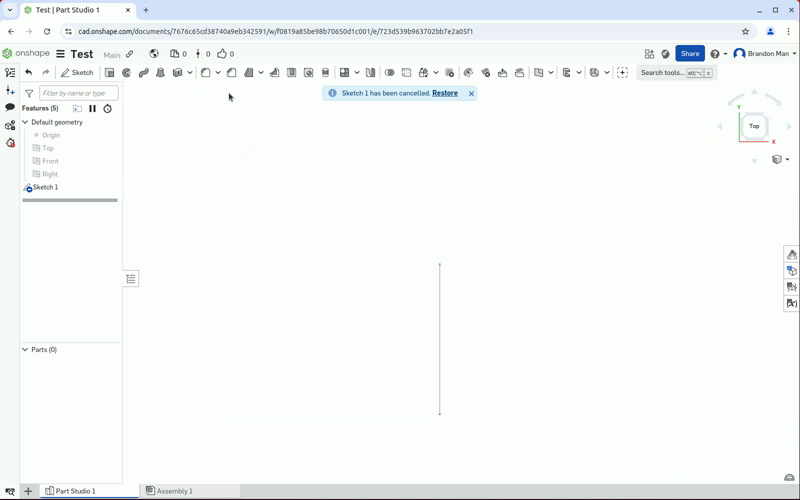
key(shift+h)
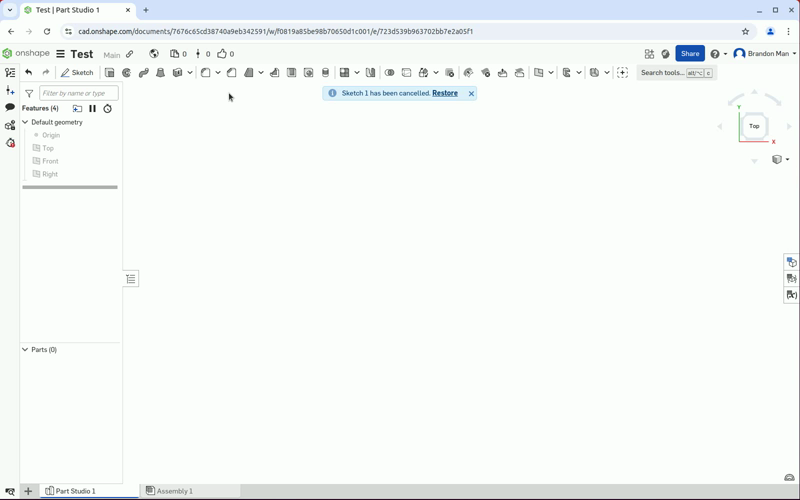
mouse_move(73, 352)
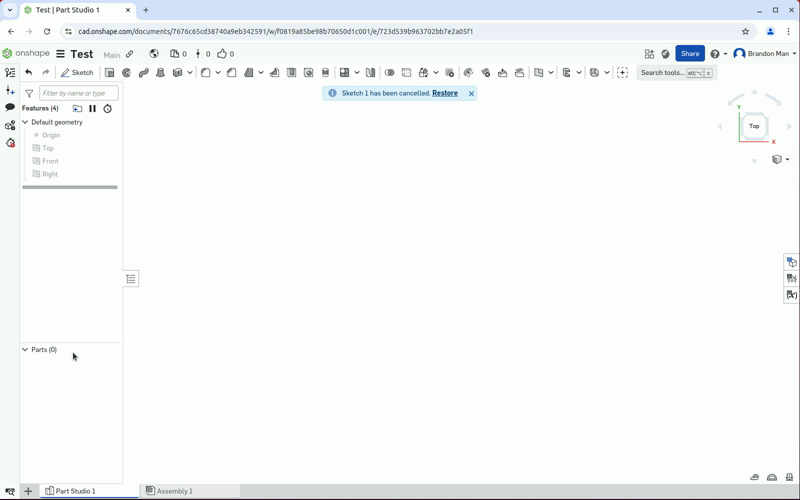
key(y)
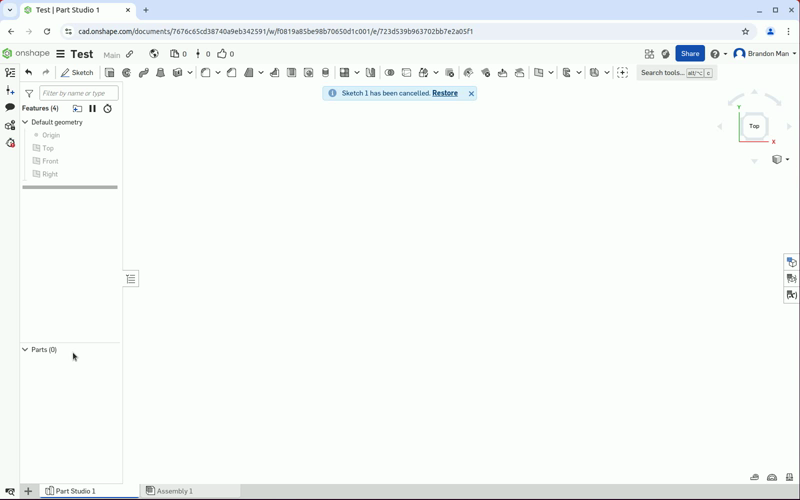
key(shift+p)
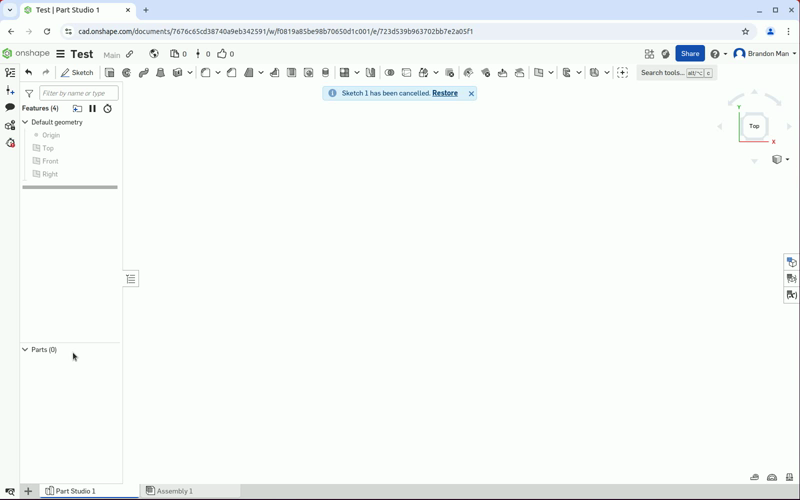
key(space)
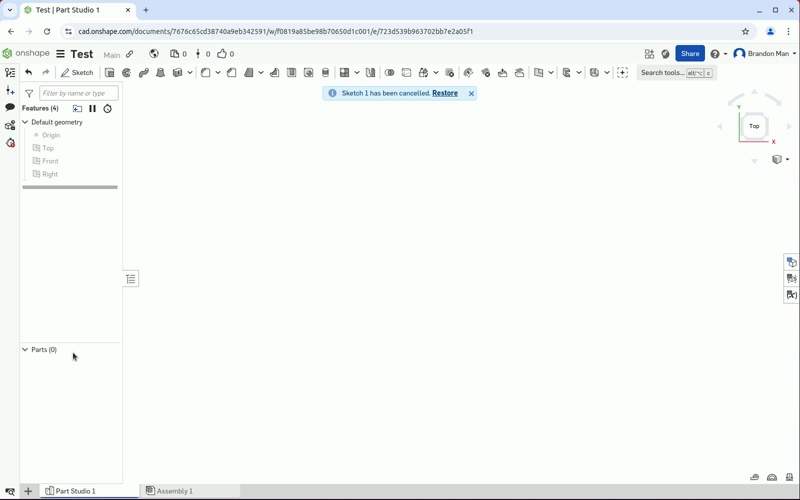
key_down(shift)
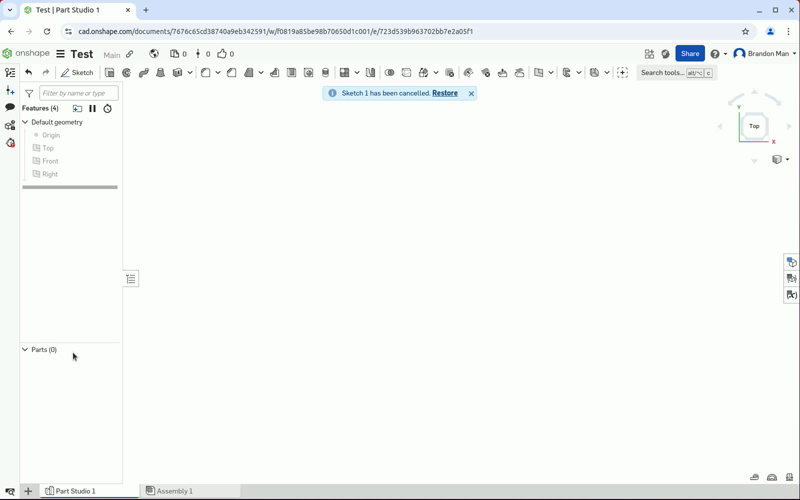
key(up)
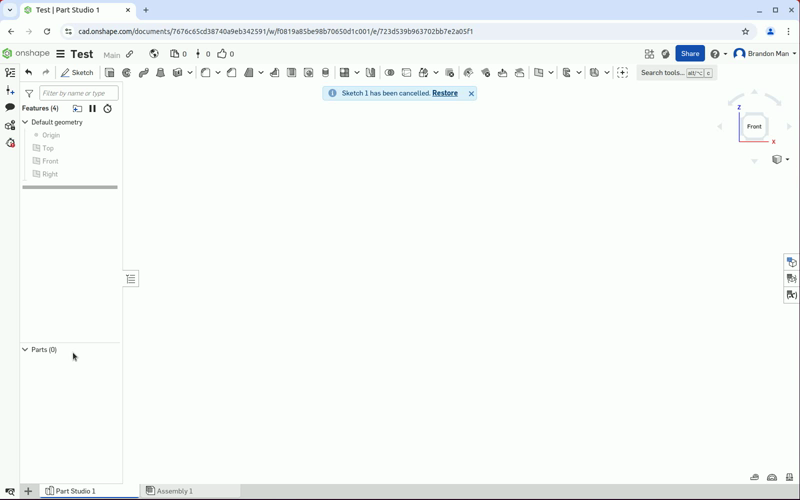
key_up(shift)
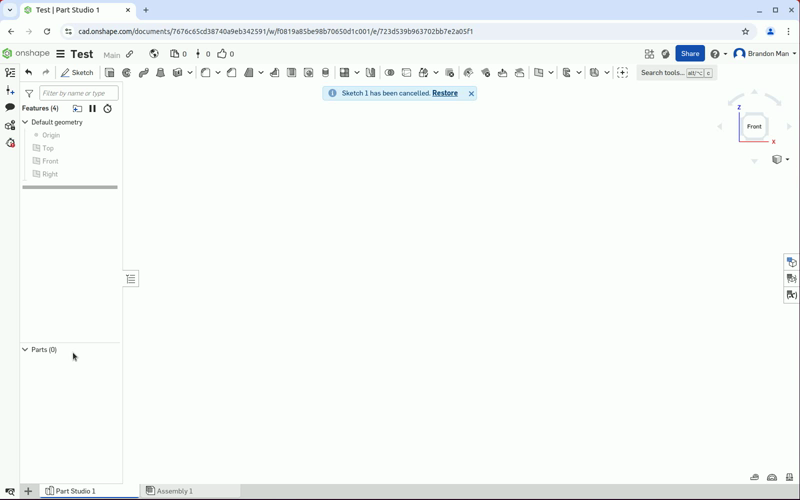
mouse_move(73, 352)
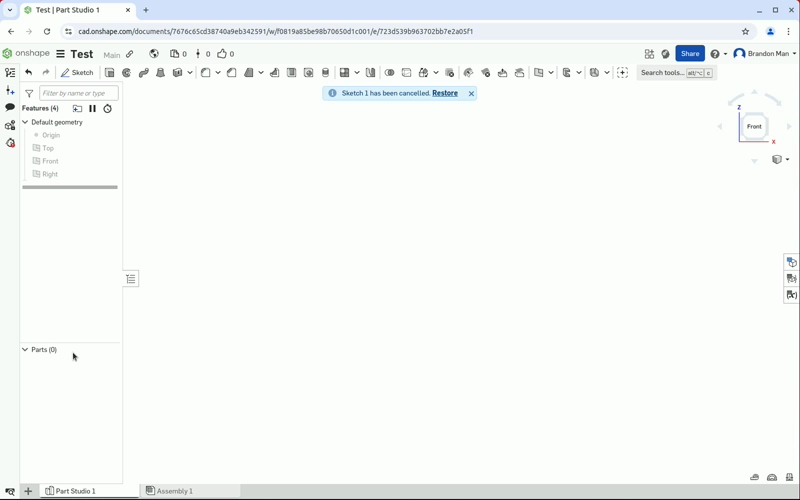
key(shift+y)
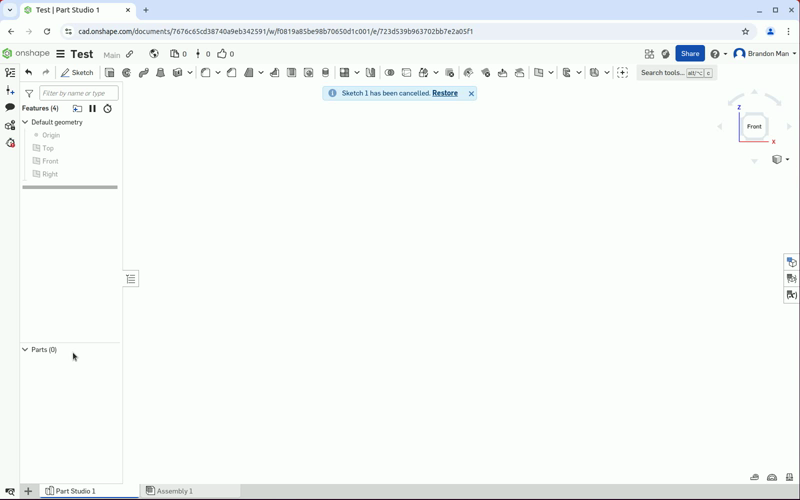
key(shift+s)
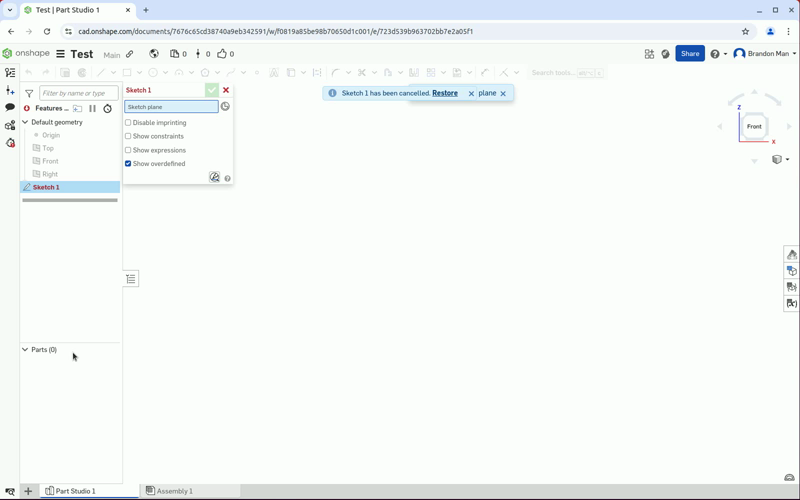
mouse_move(73, 163)
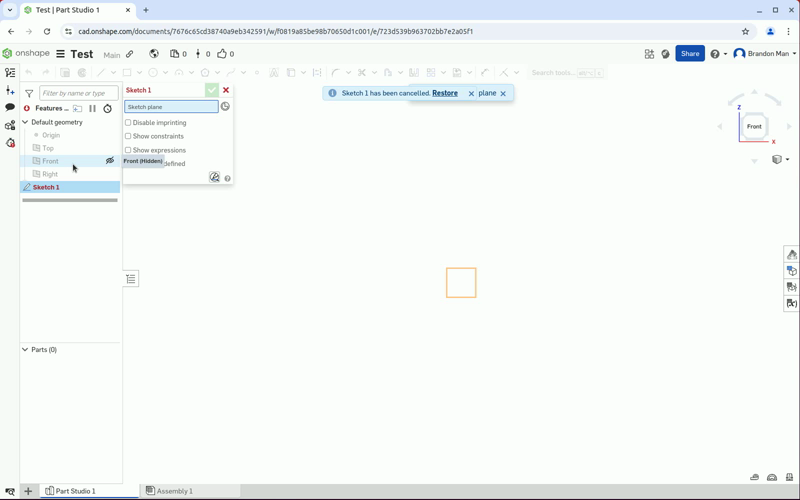
click(73, 163)
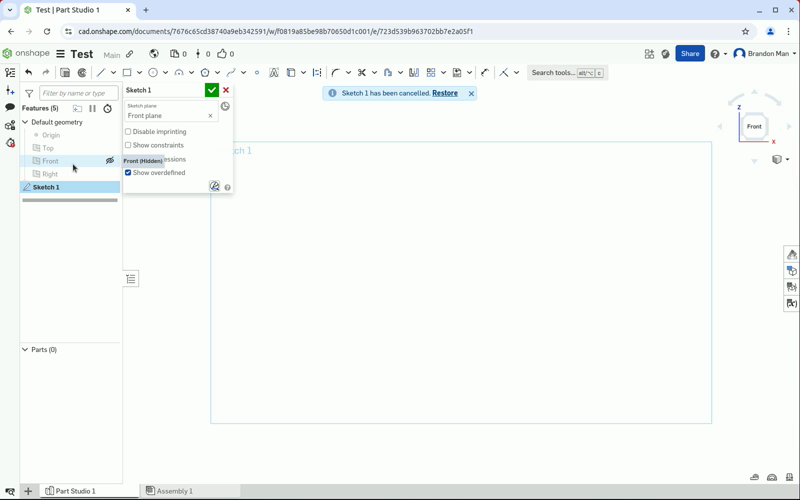
mouse_move(73, 352)
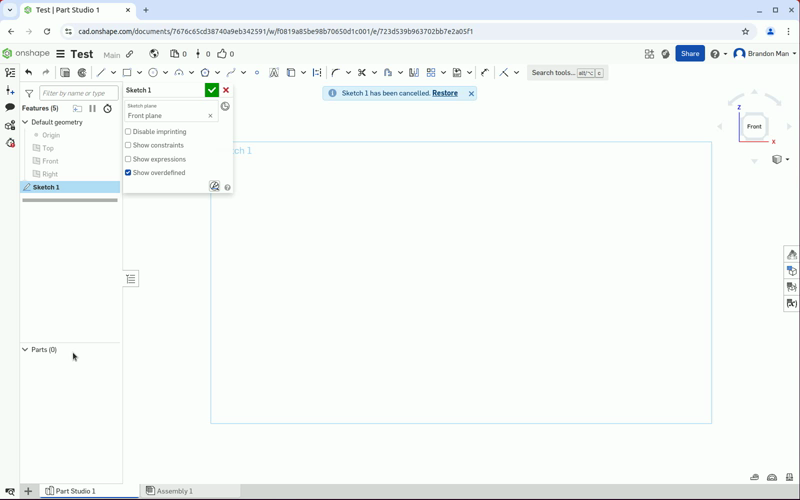
key(y)
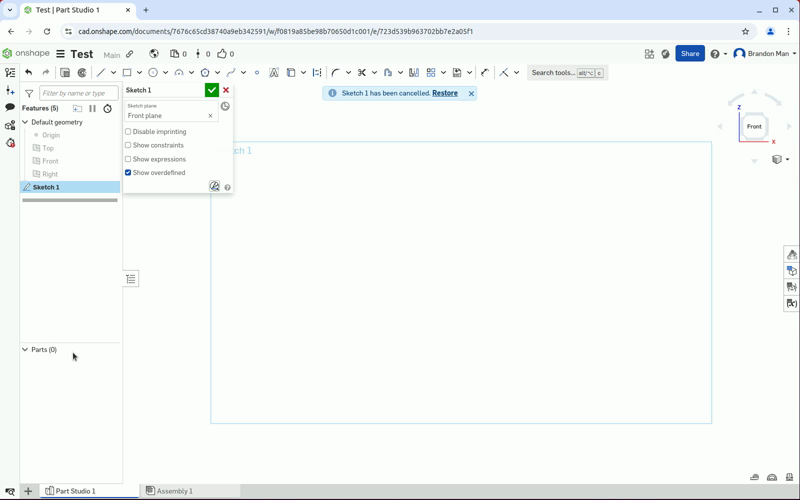
key(c)
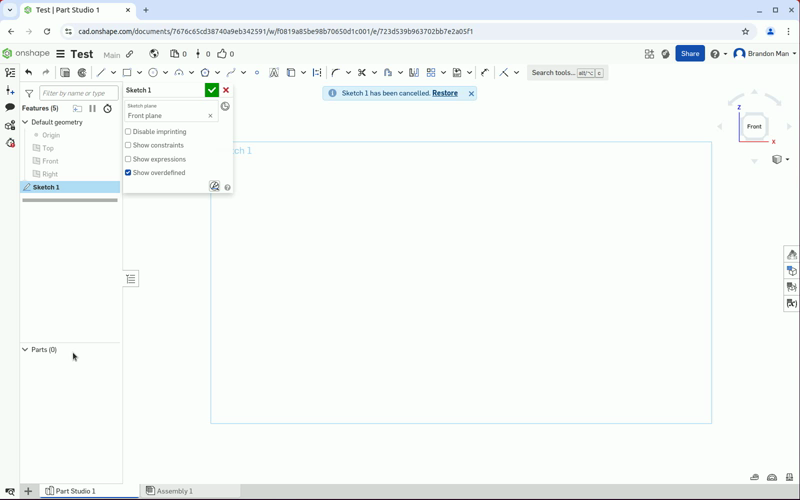
key_down(shift)
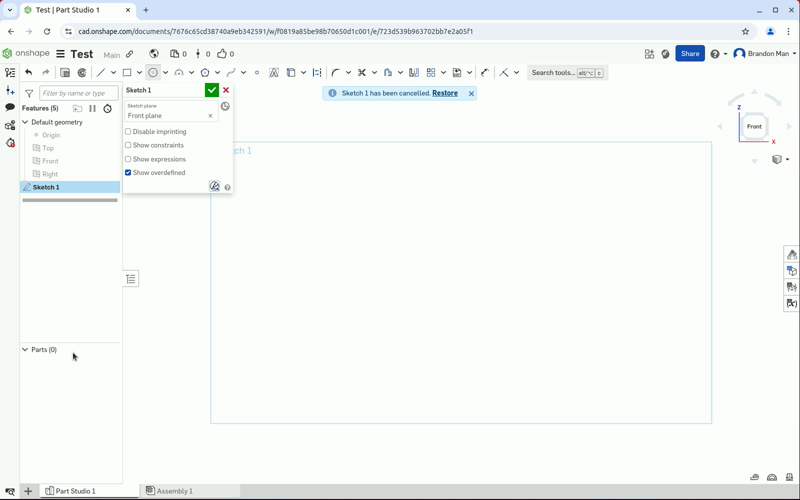
mouse_move(461, 282)
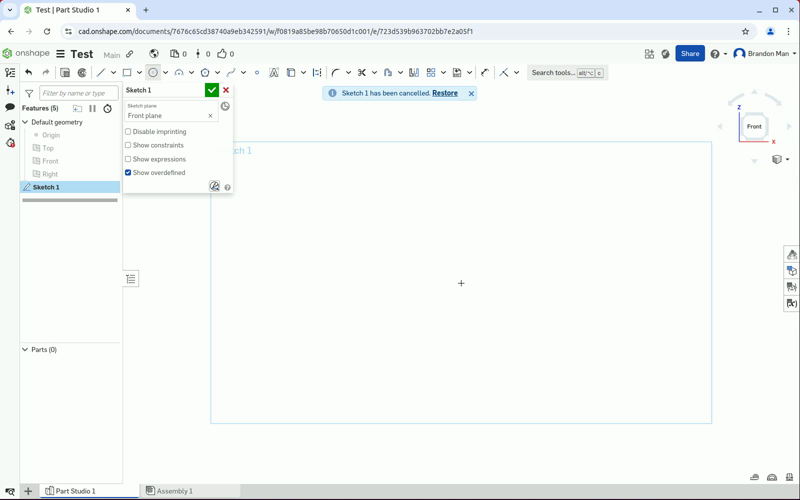
click(461, 282)
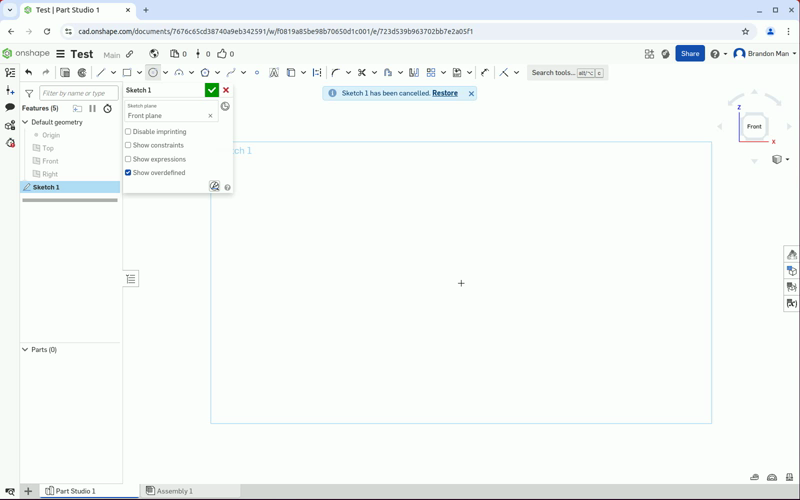
key_up(shift)
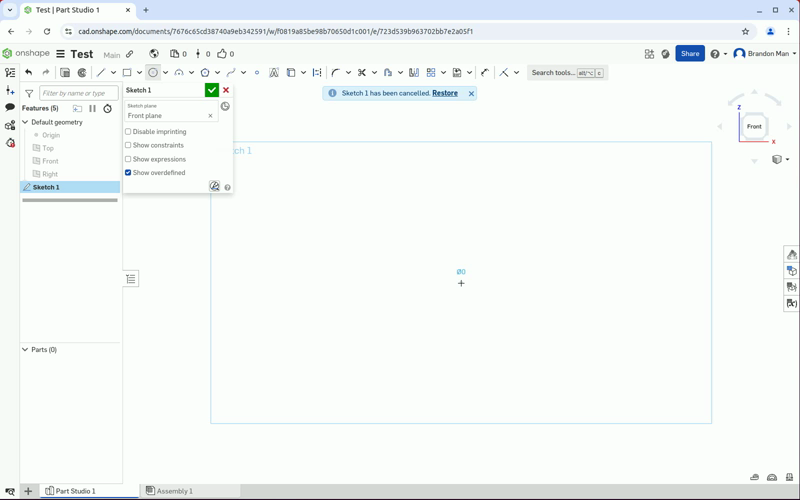
mouse_move(490, 282)
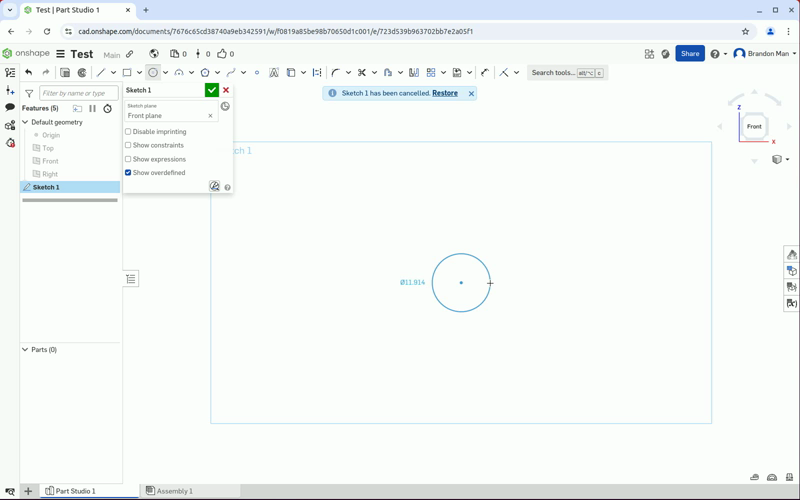
click(490, 282)
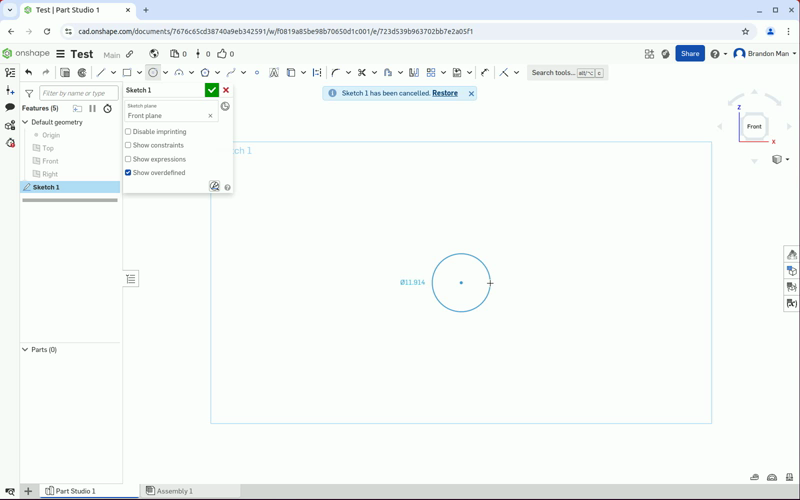
key(esc)
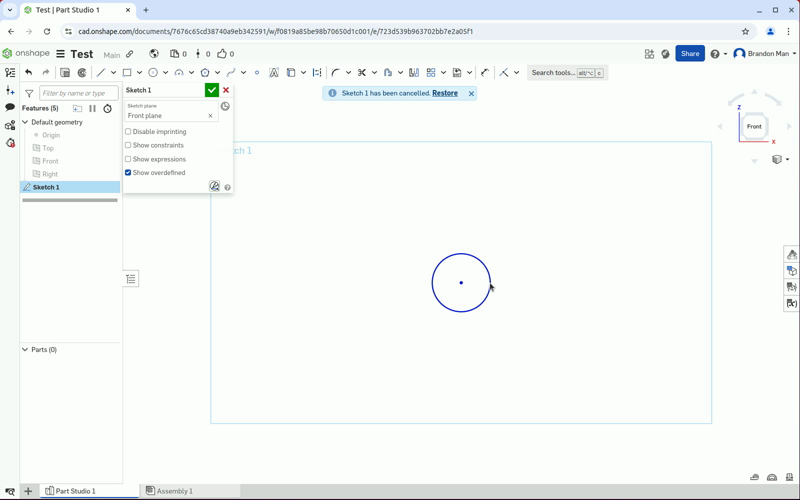
key(c)
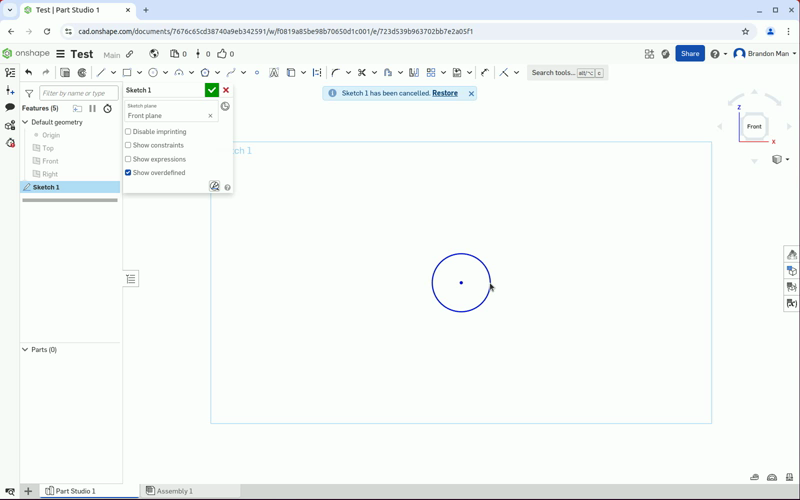
key_down(shift)
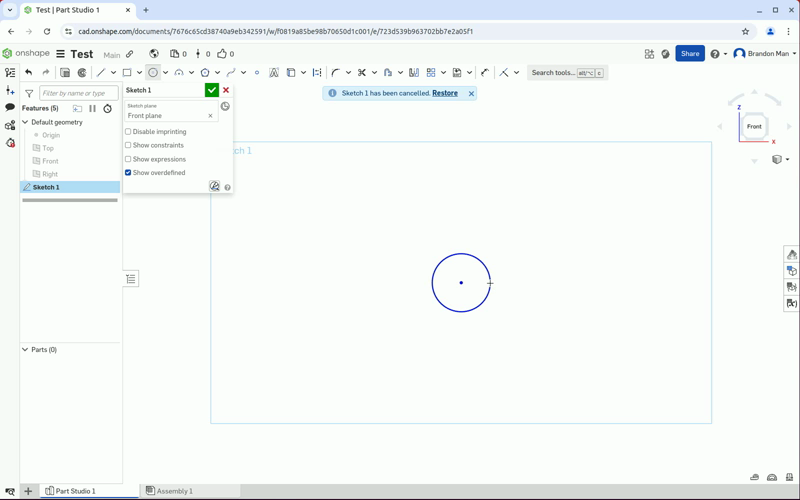
mouse_move(461, 282)
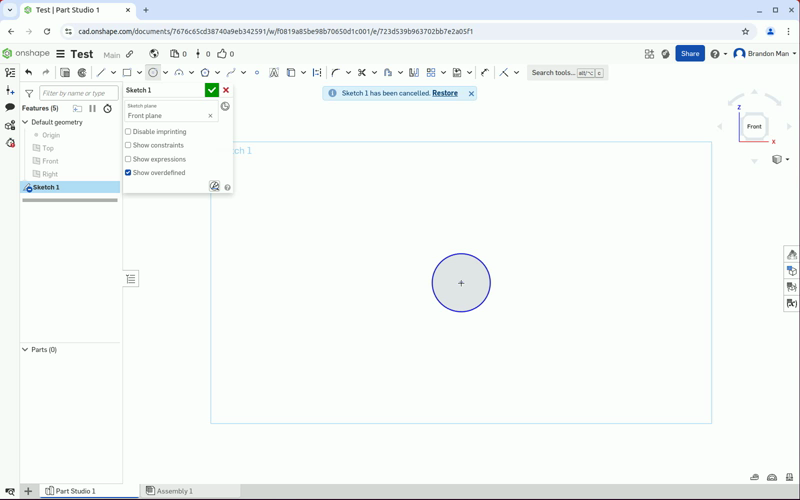
click(461, 282)
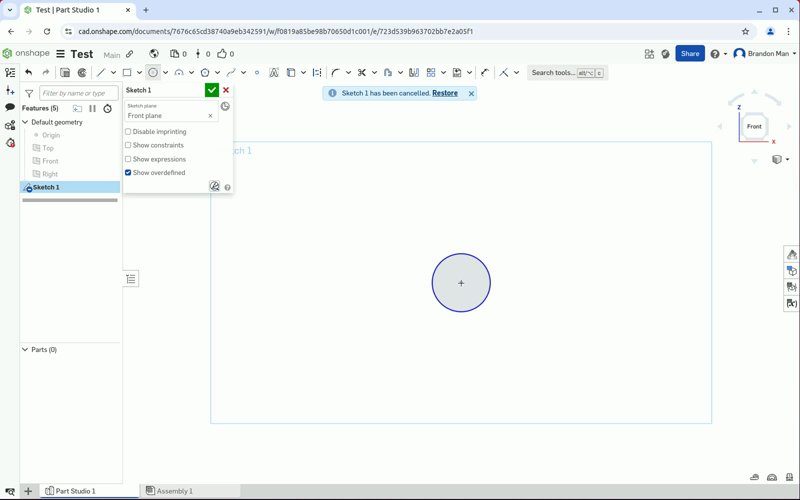
key_up(shift)
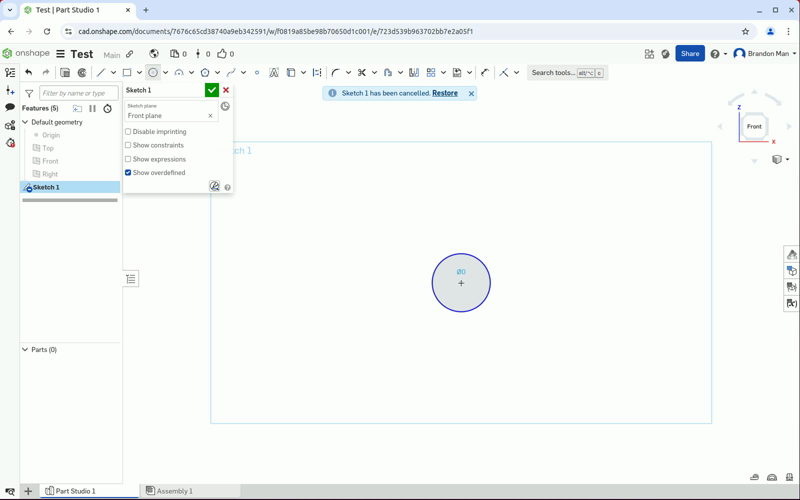
mouse_move(468, 282)
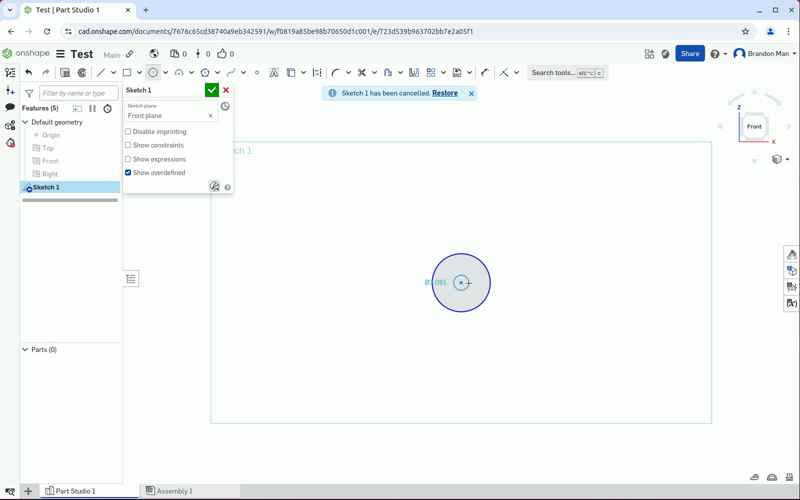
click(468, 282)
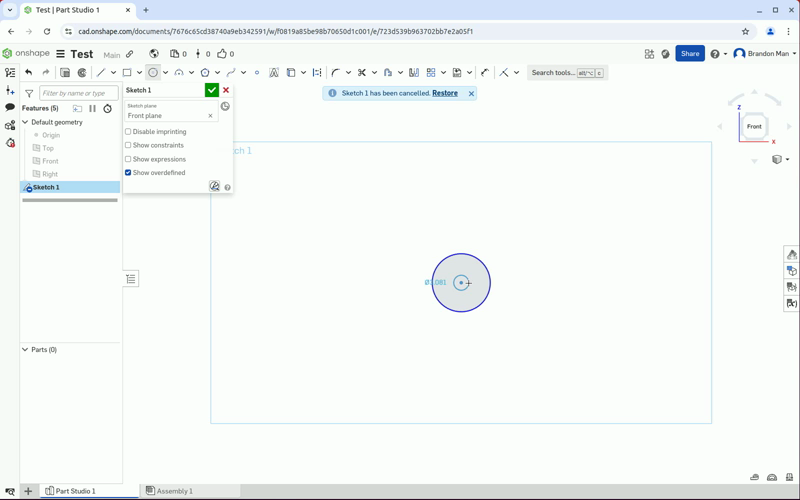
key(esc)
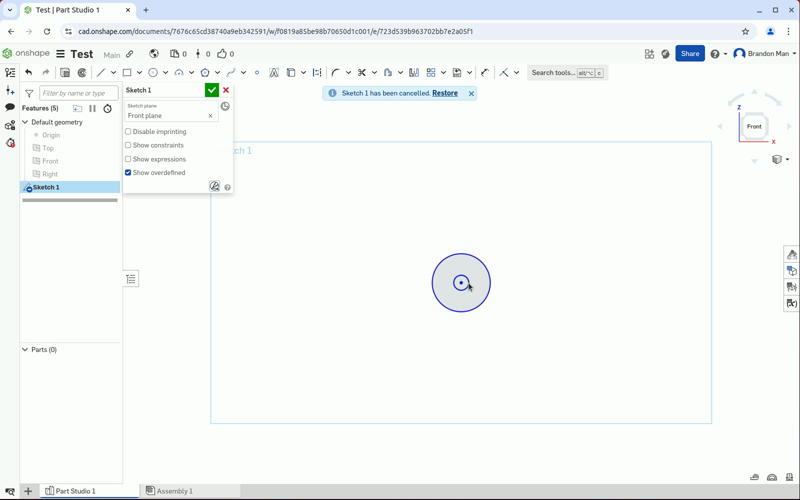
mouse_move(470, 262)
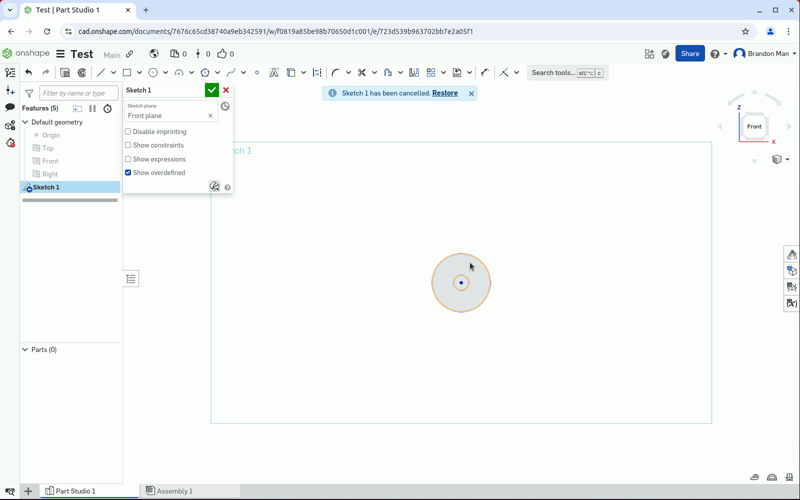
click(470, 262)
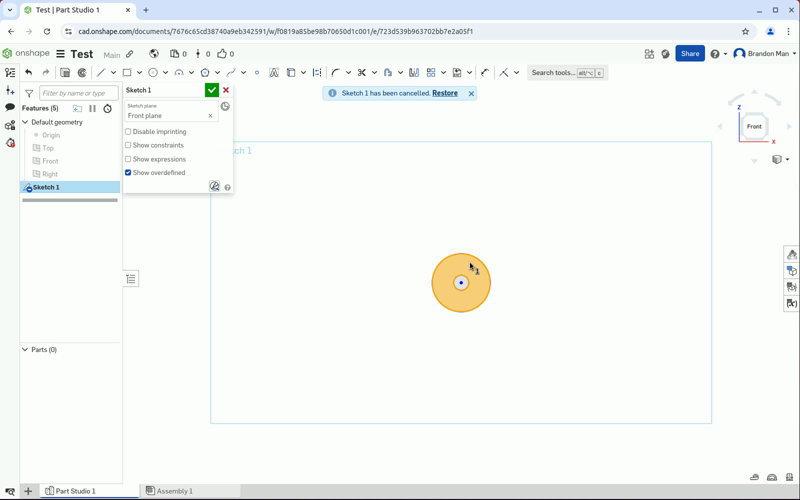
mouse_move(73, 352)
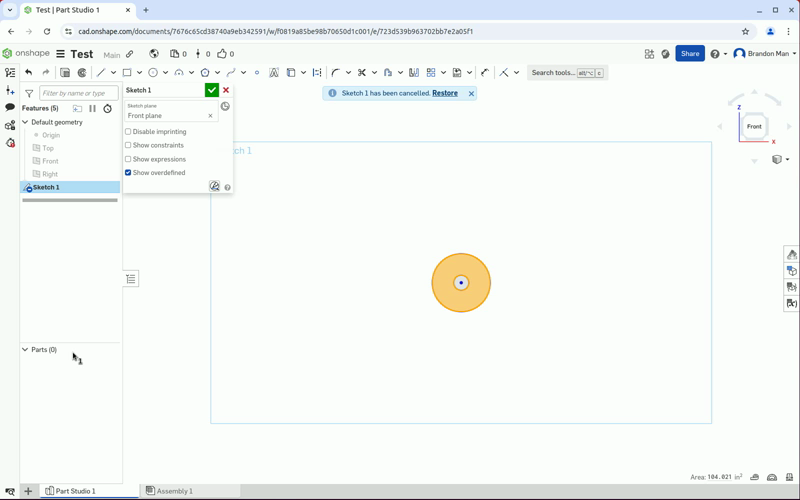
key(shift+y)
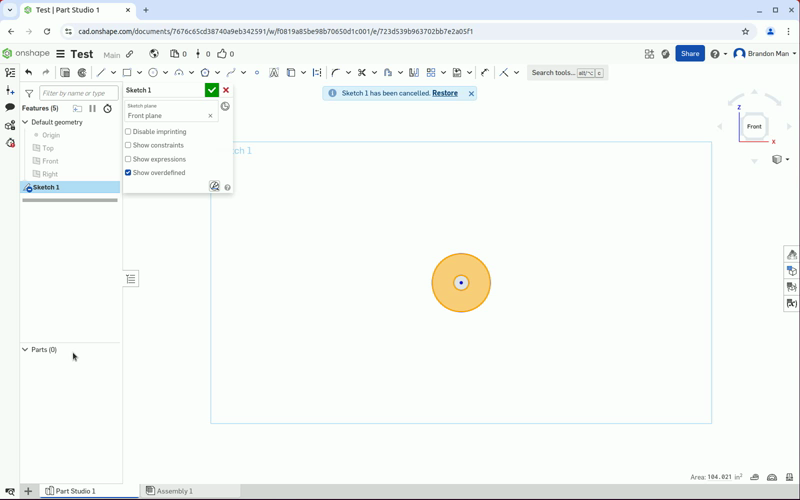
key(shift+e)
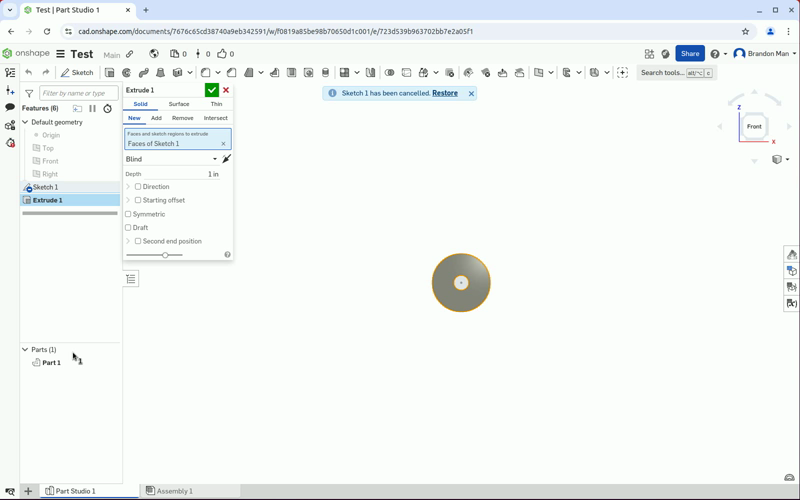
mouse_move(143, 106)
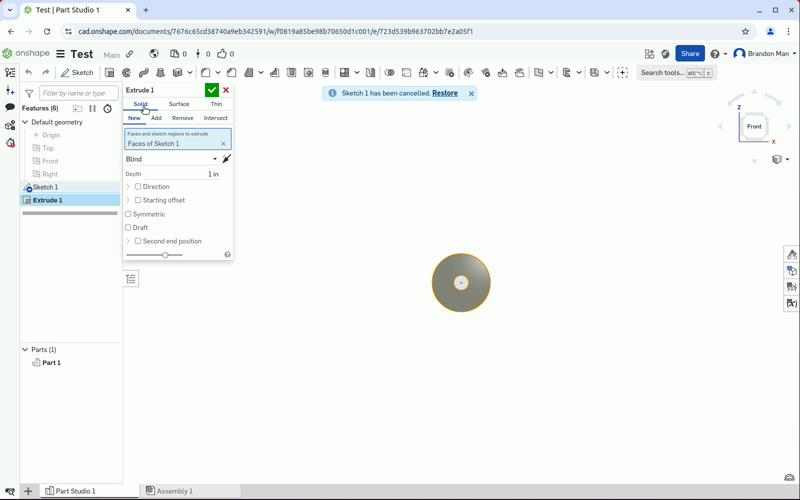
click(143, 106)
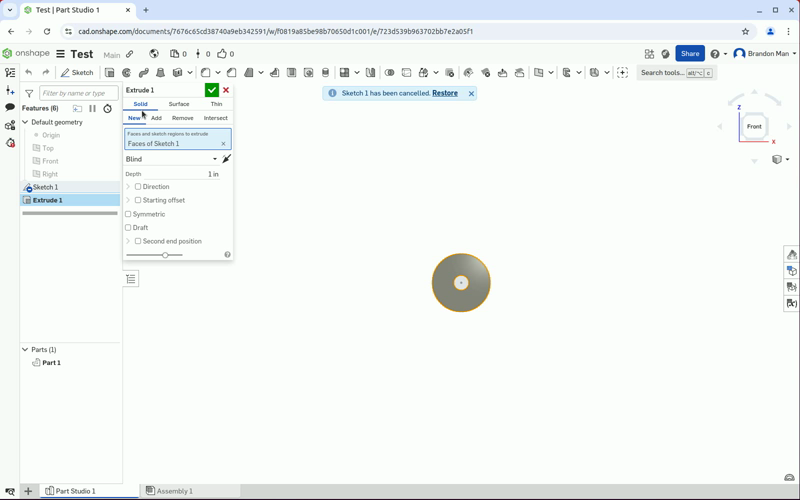
mouse_move(137, 120)
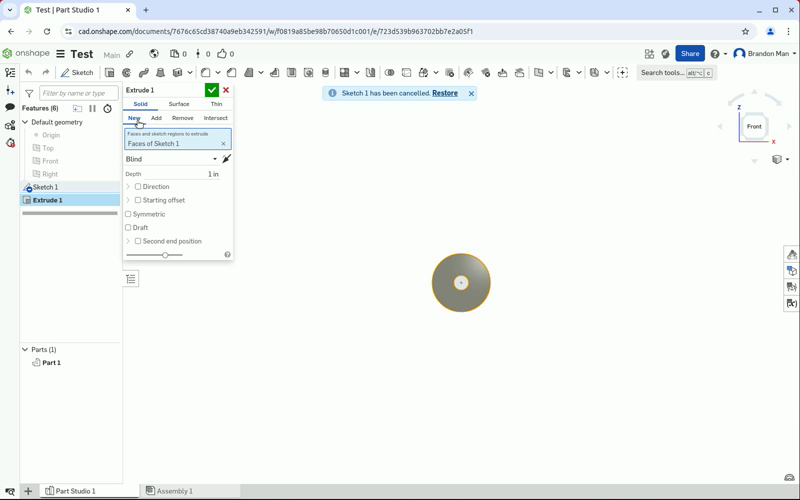
click(137, 120)
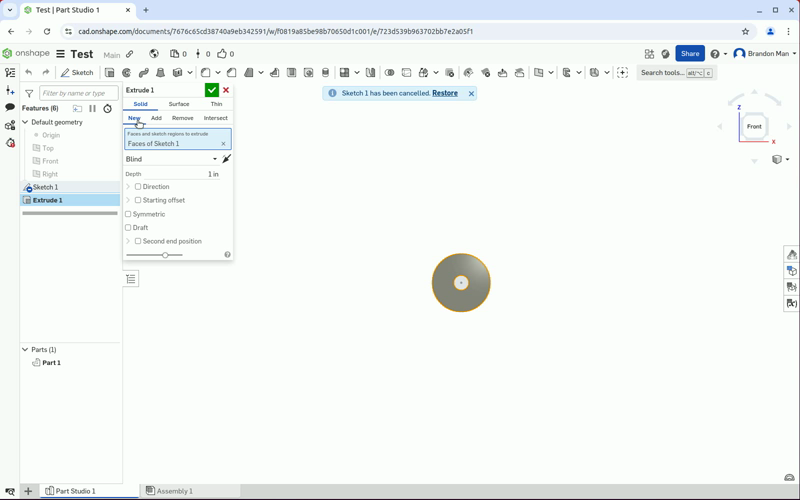
key(tab, 4)
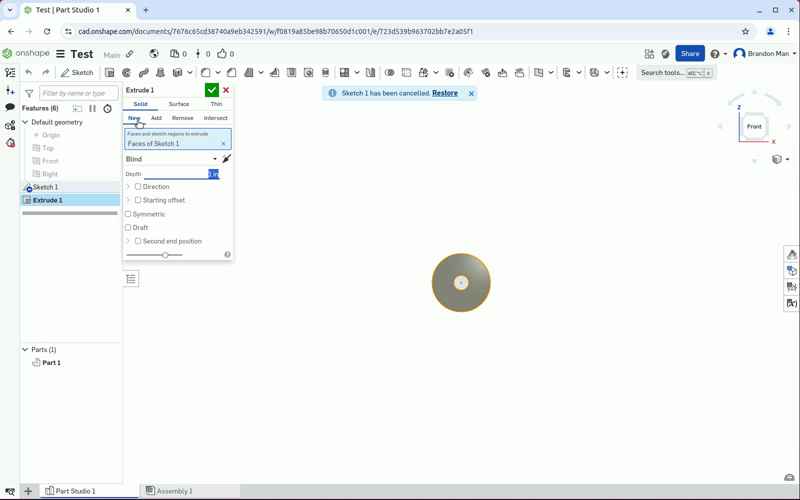
text(3.851)
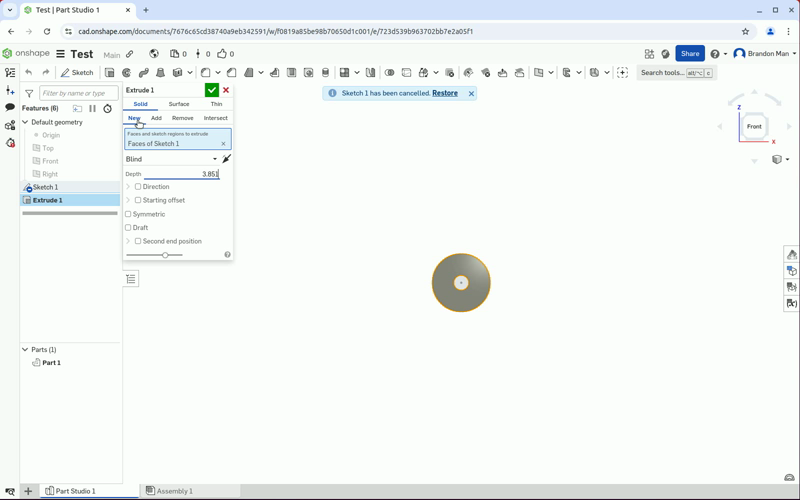
key(enter)
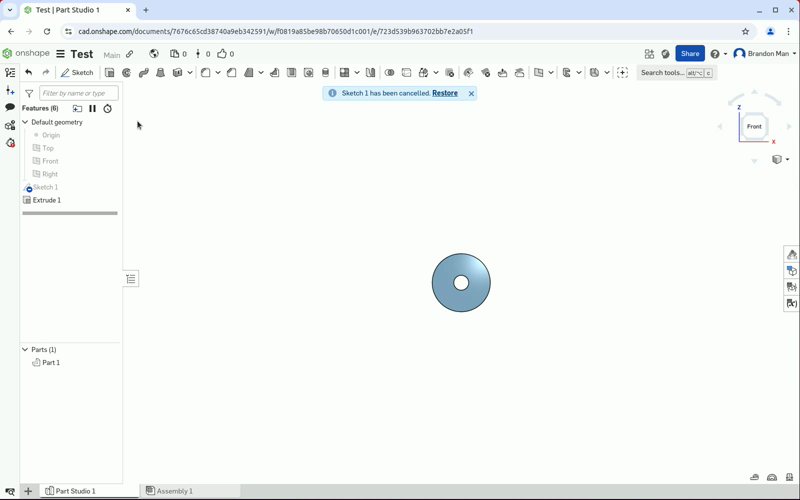
key(shift+h)
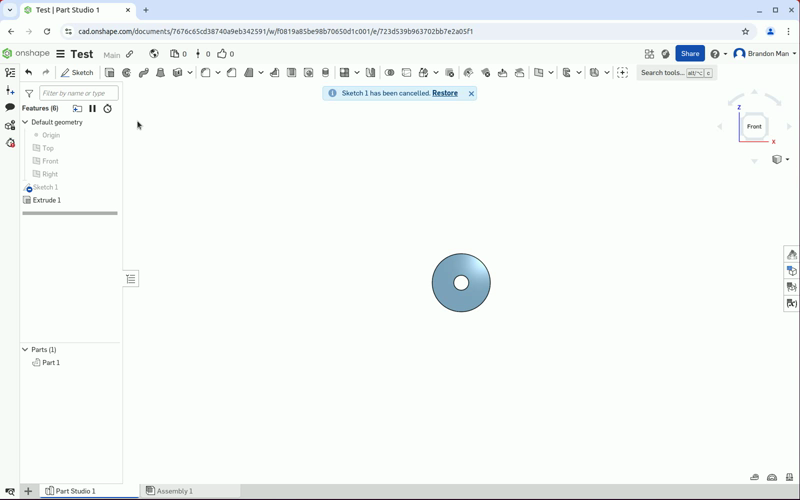
key(shift+h)
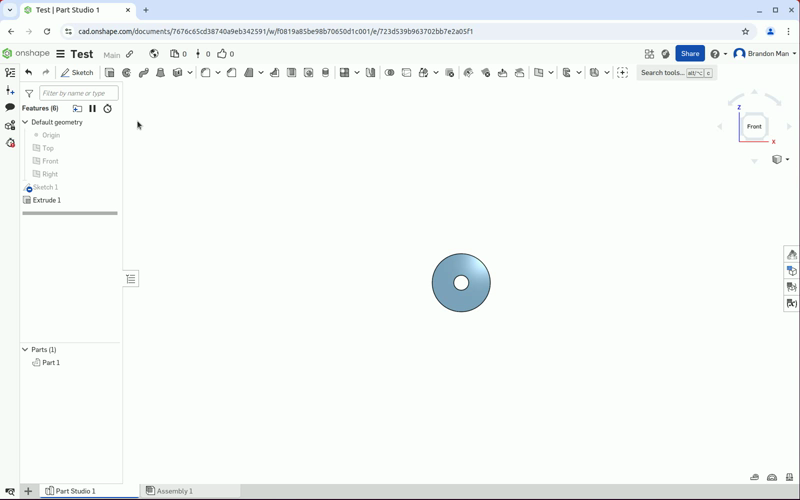
mouse_move(73, 189)
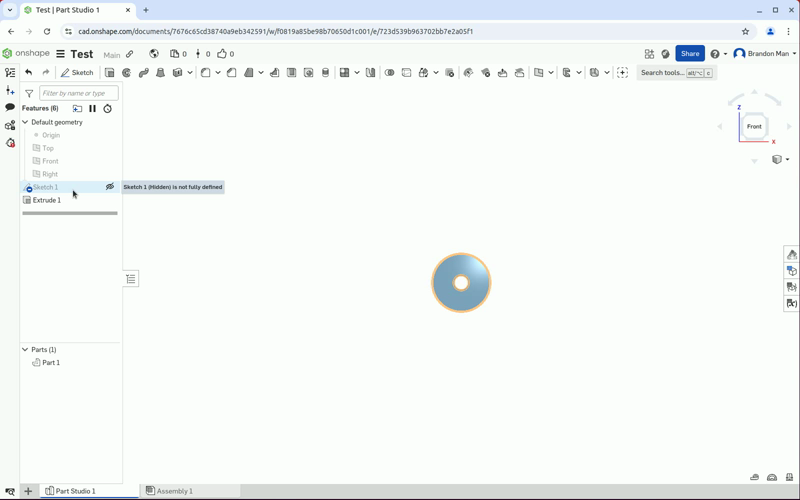
click(73, 189)
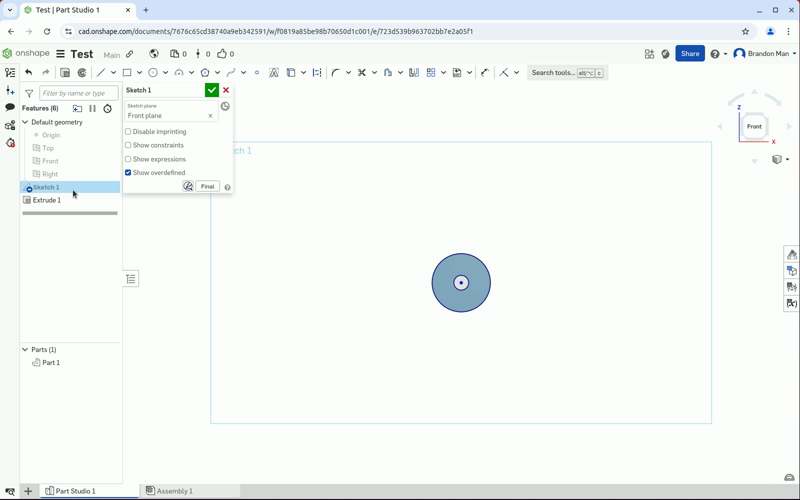
mouse_move(229, 92)
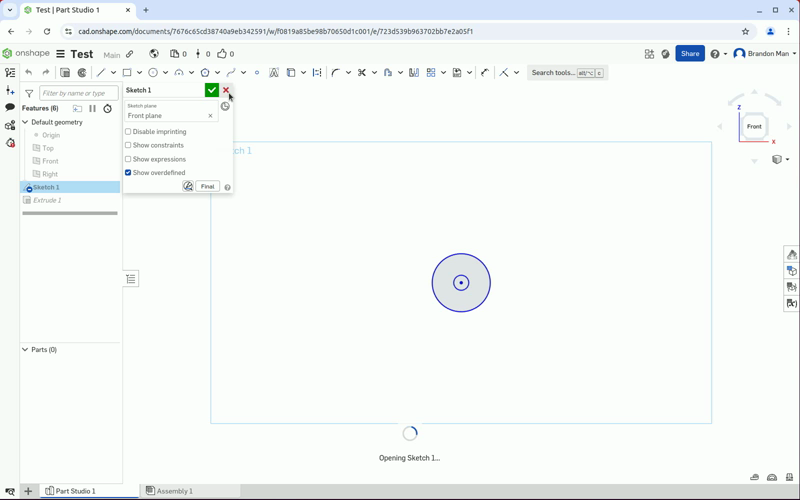
click(229, 92)
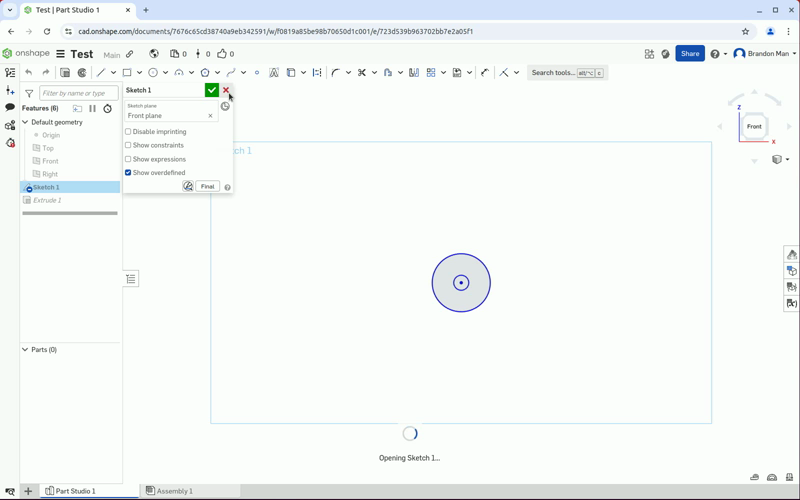
key(shift+s)
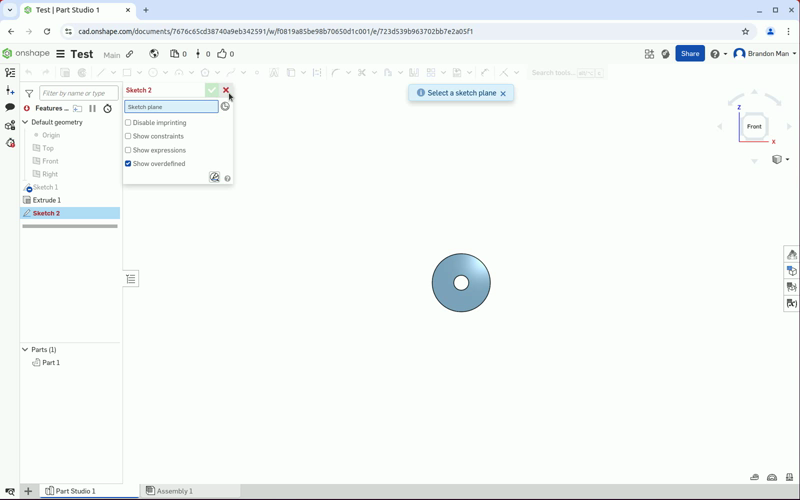
mouse_move(73, 163)
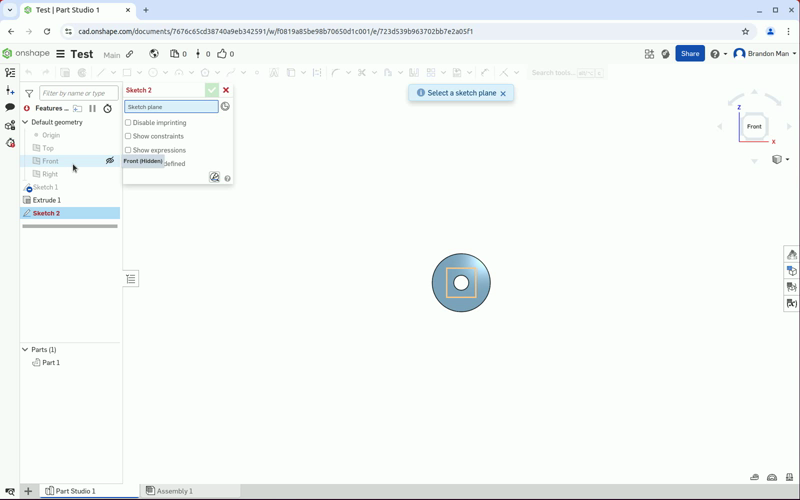
click(73, 163)
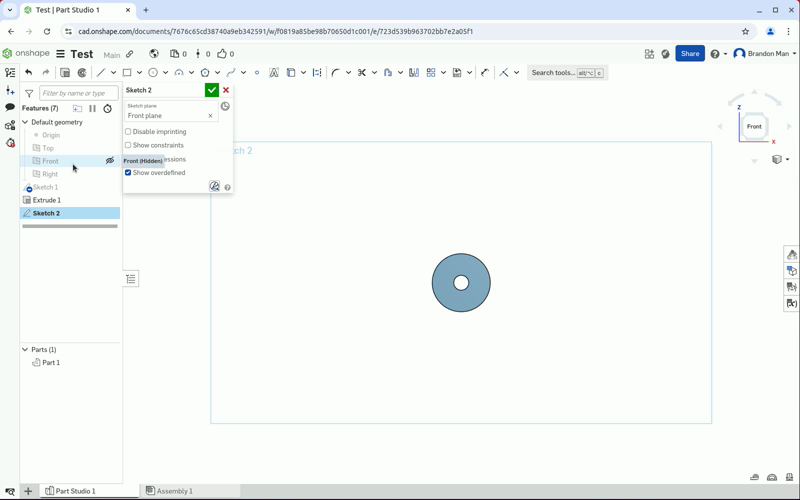
mouse_move(73, 352)
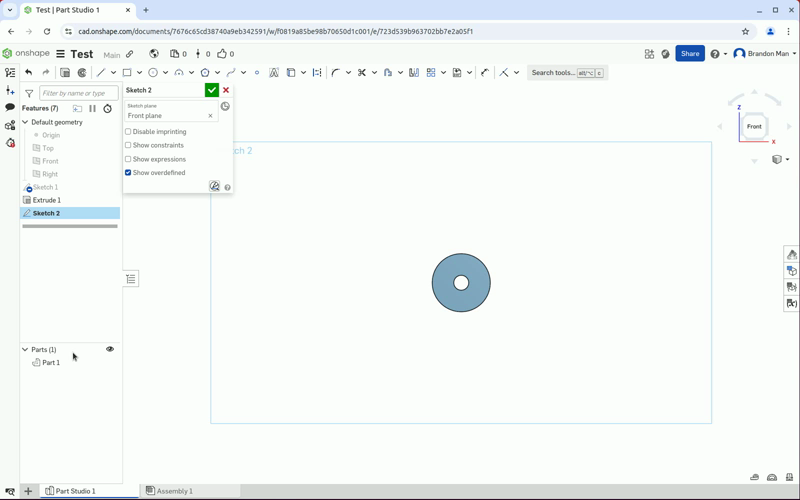
key(y)
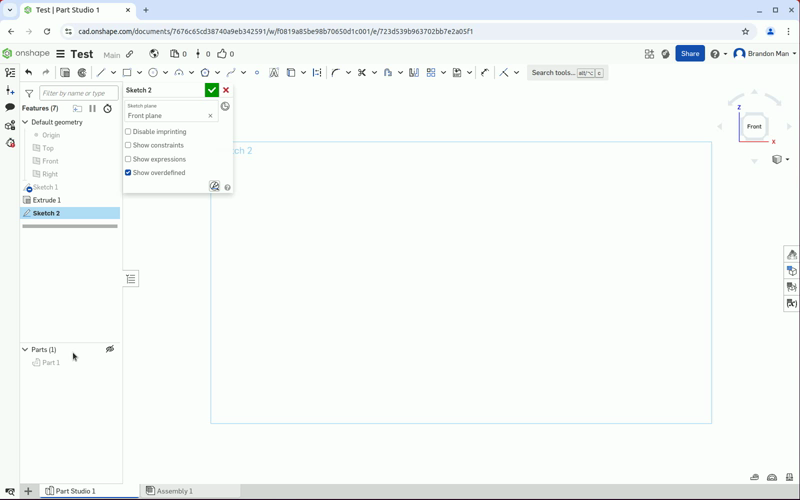
key(c)
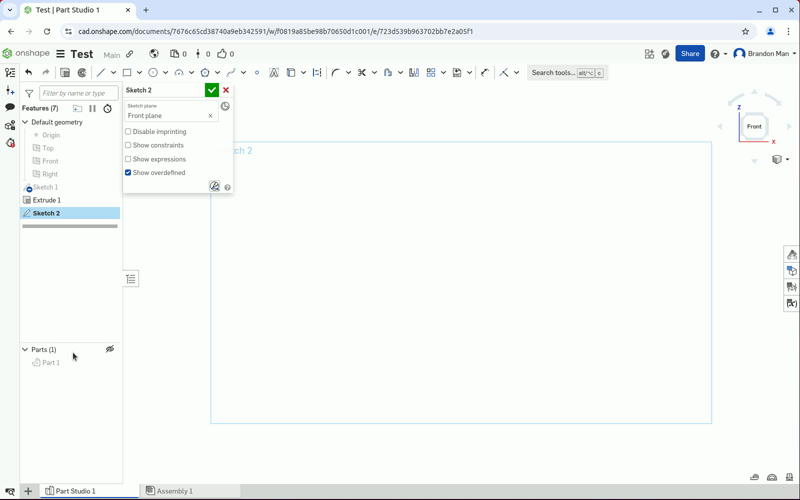
key_down(shift)
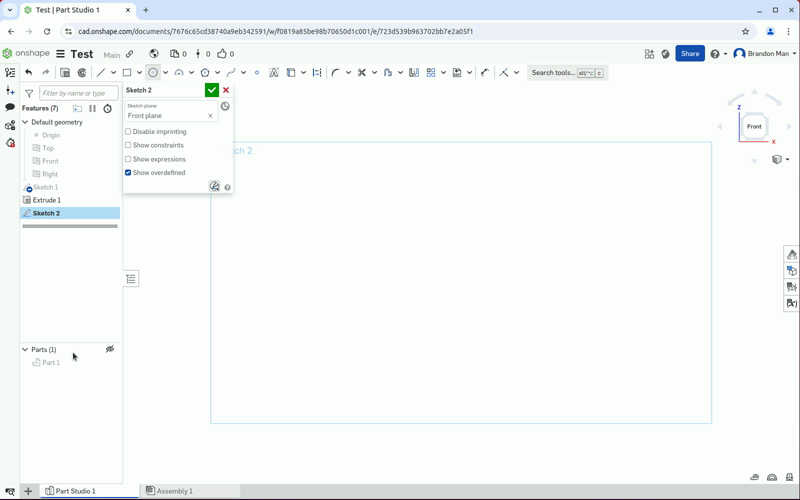
mouse_move(405, 217)
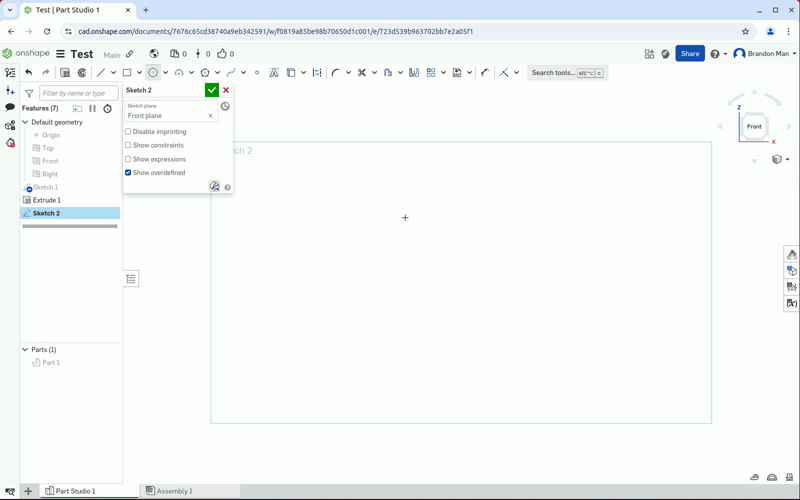
click(405, 217)
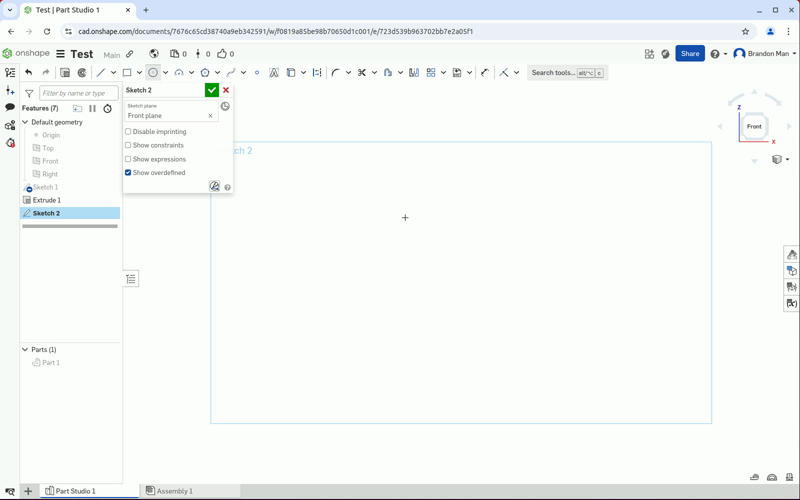
key_up(shift)
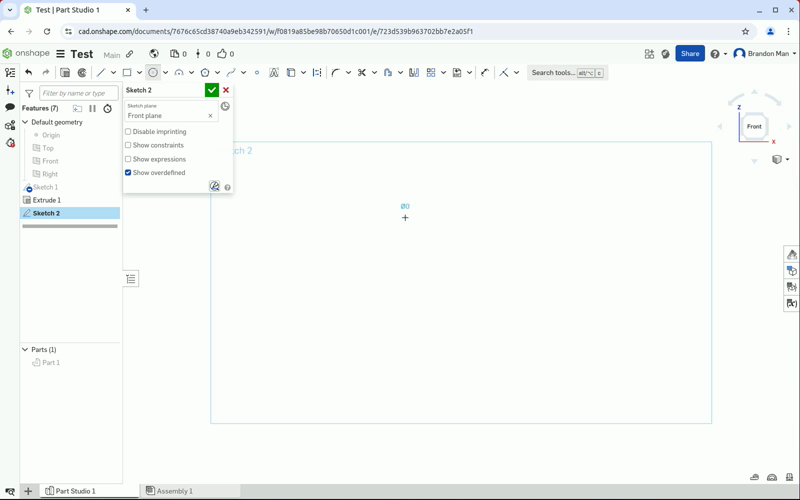
mouse_move(434, 217)
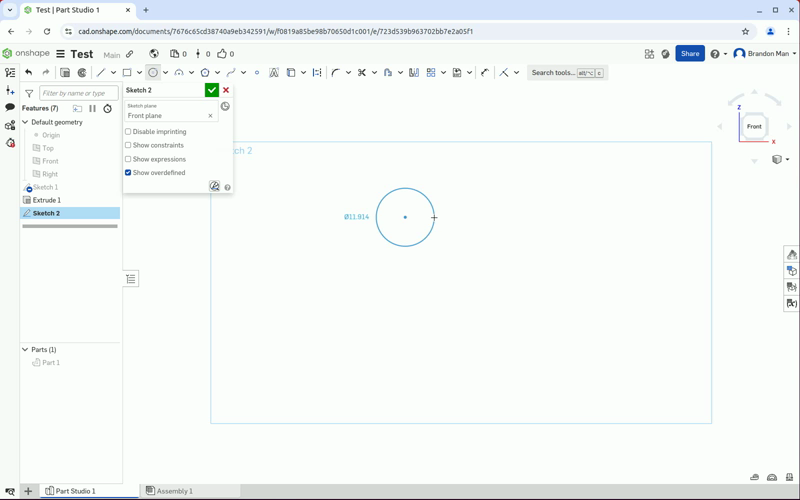
click(434, 217)
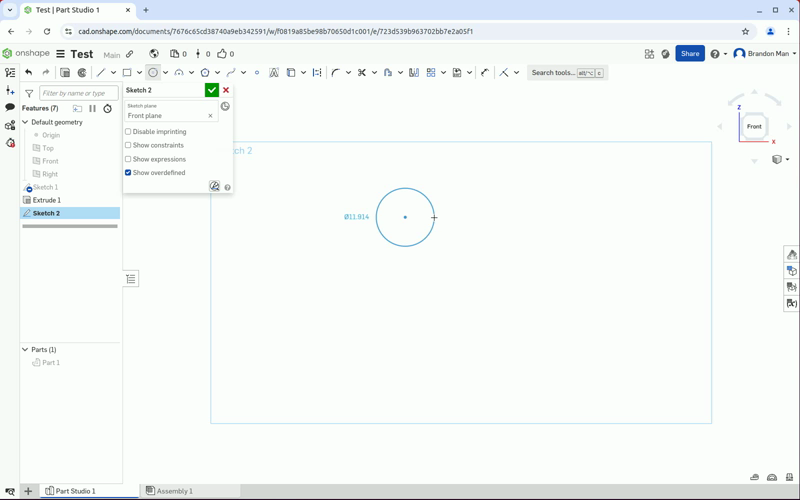
key(esc)
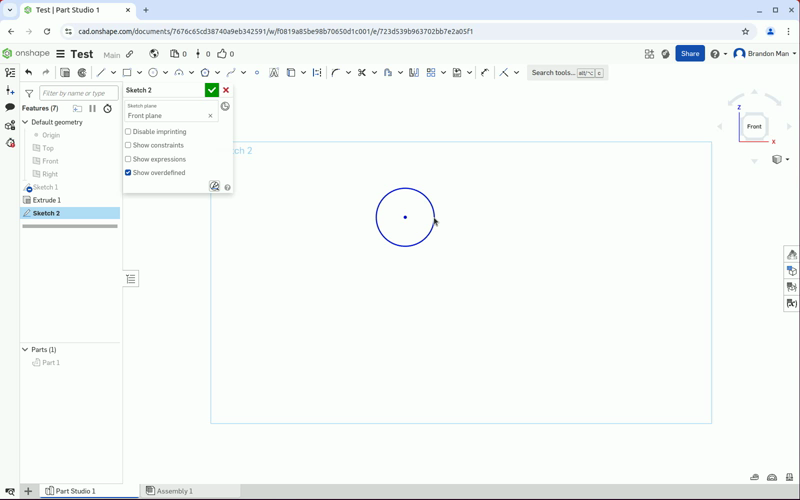
key(c)
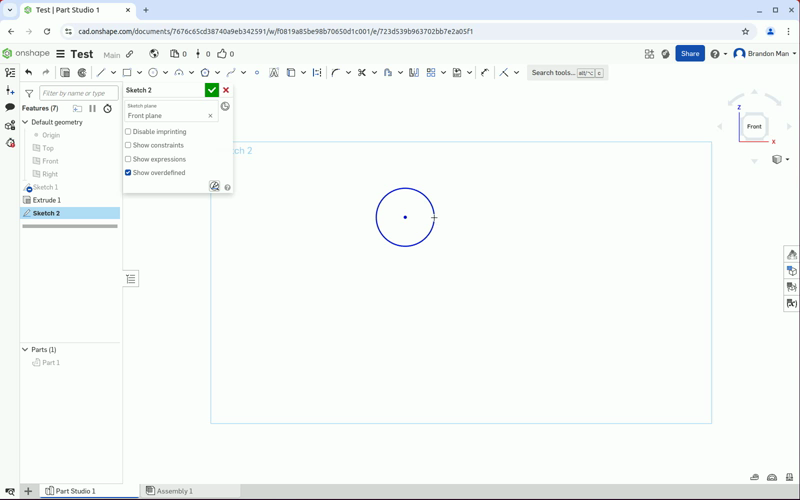
key_down(shift)
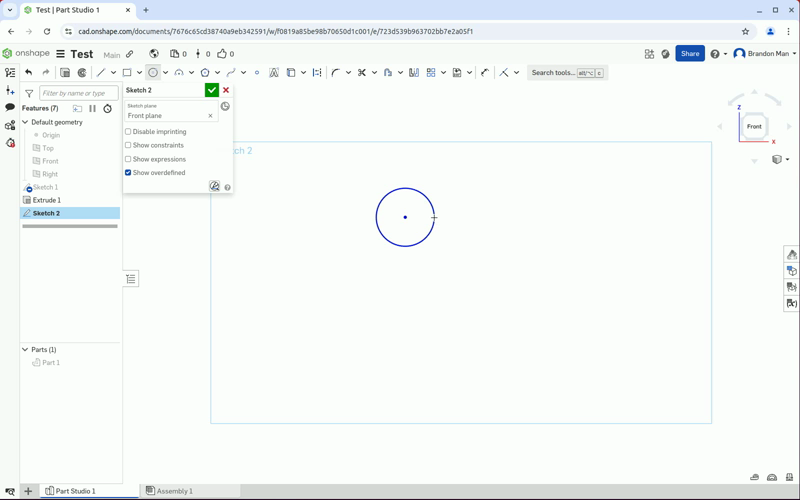
mouse_move(405, 217)
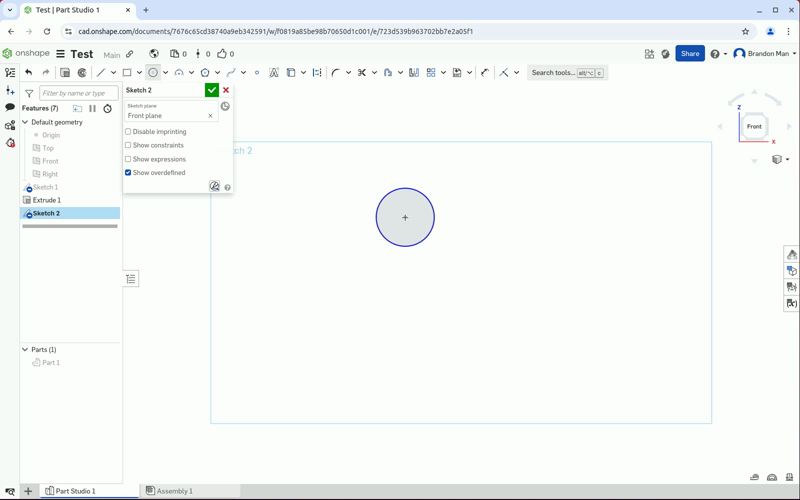
click(405, 217)
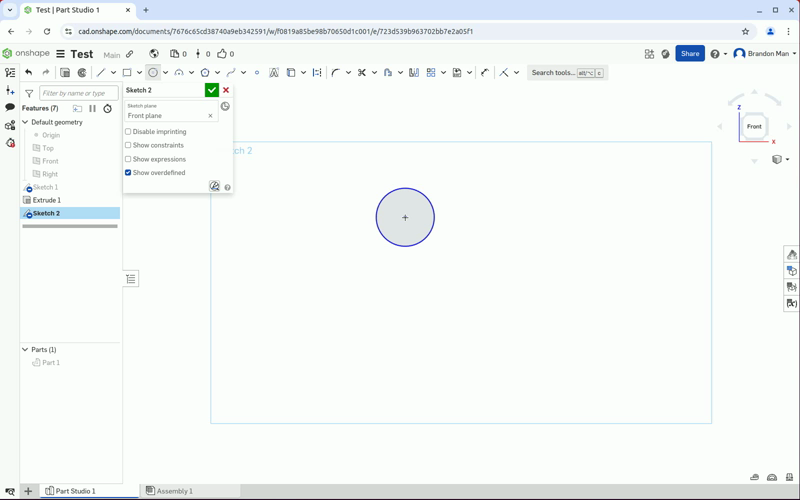
key_up(shift)
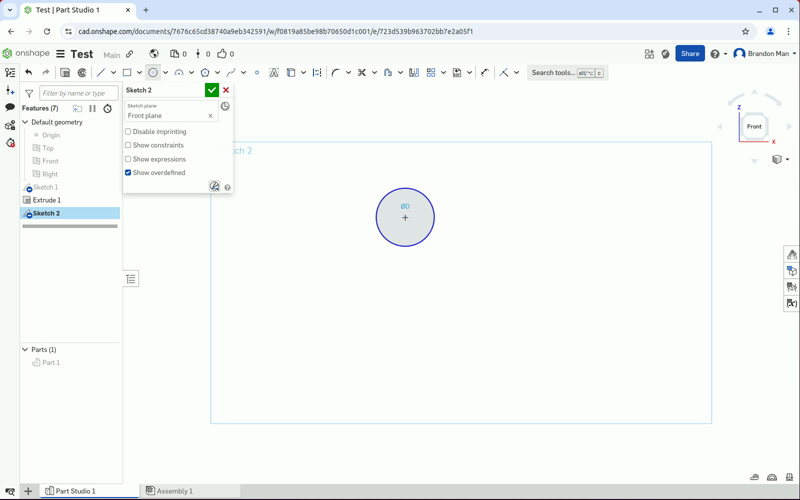
mouse_move(412, 217)
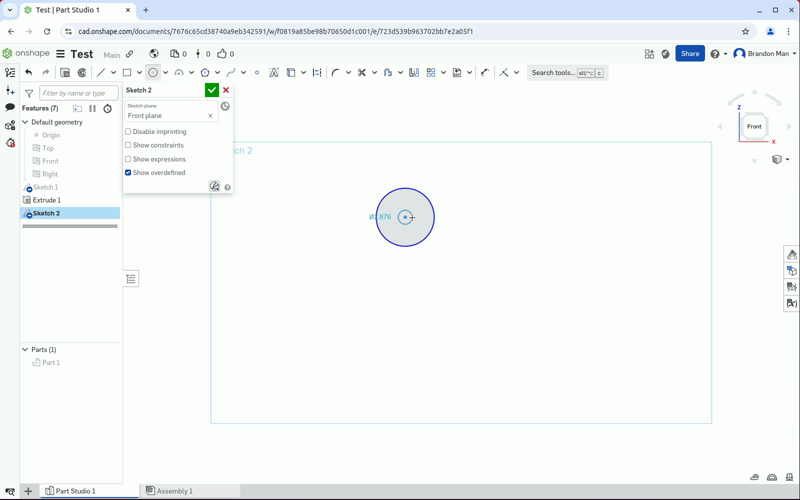
click(412, 217)
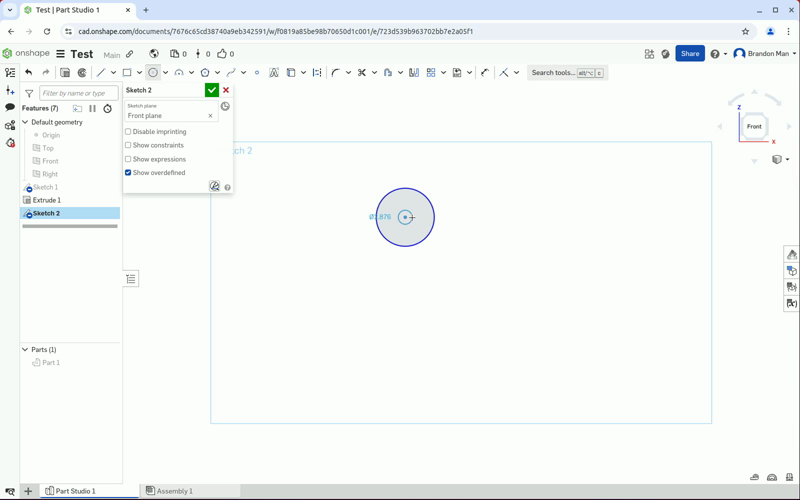
key(esc)
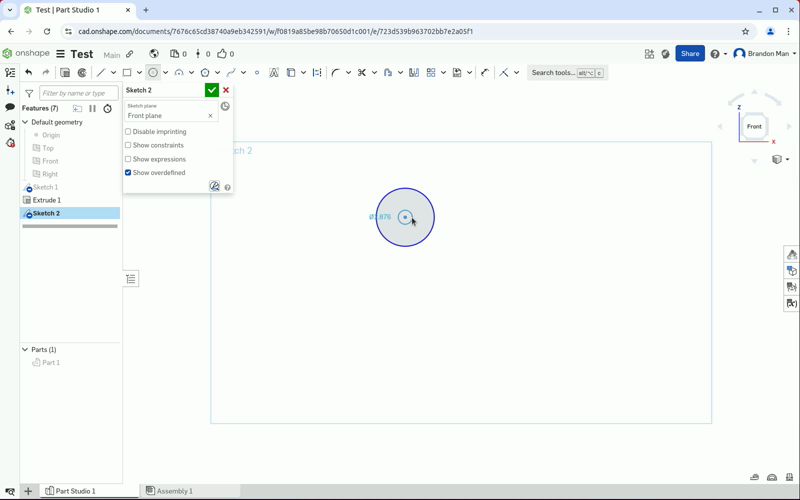
mouse_move(412, 224)
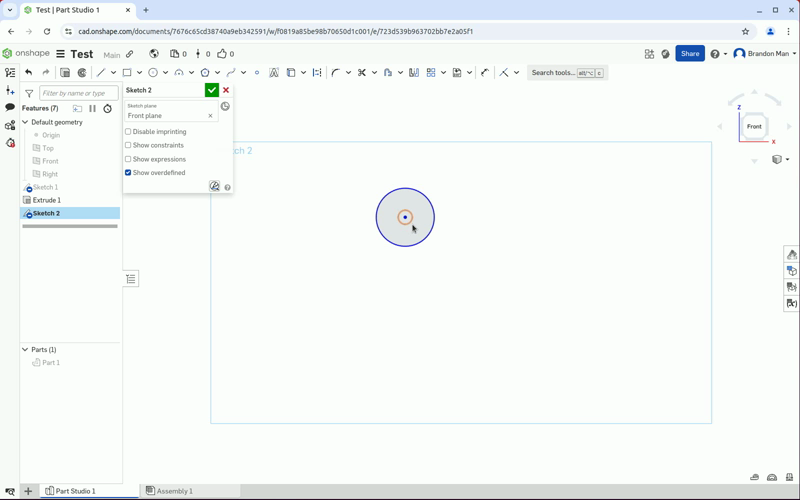
click(412, 224)
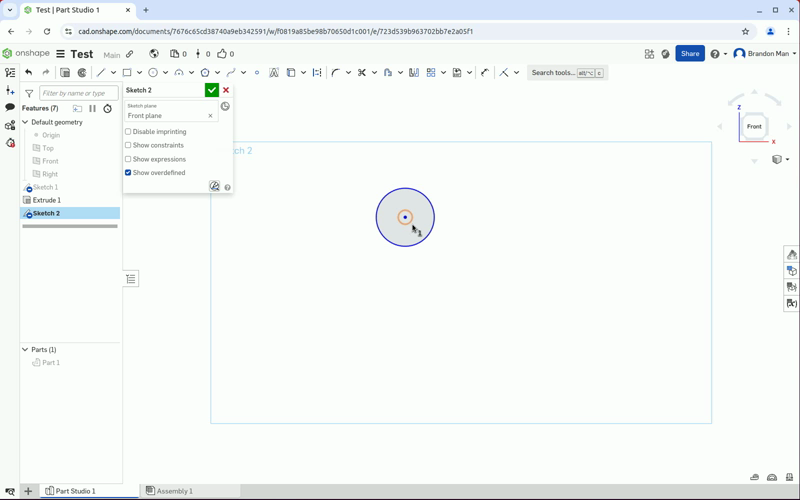
mouse_move(73, 352)
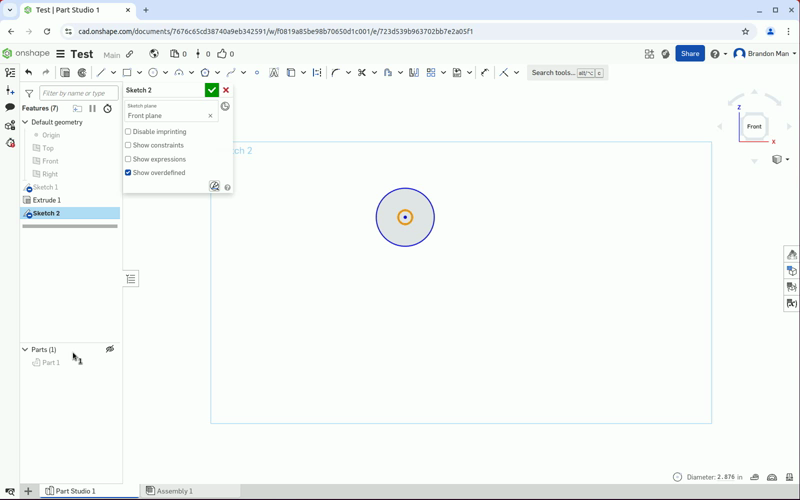
key(shift+y)
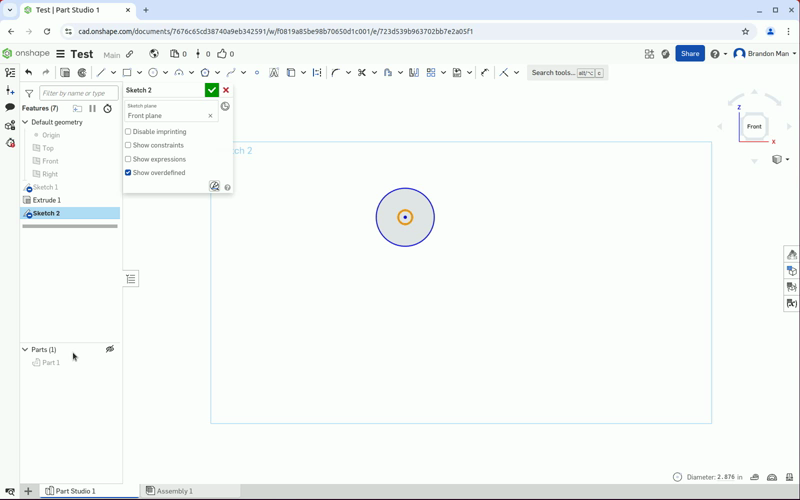
key(shift+e)
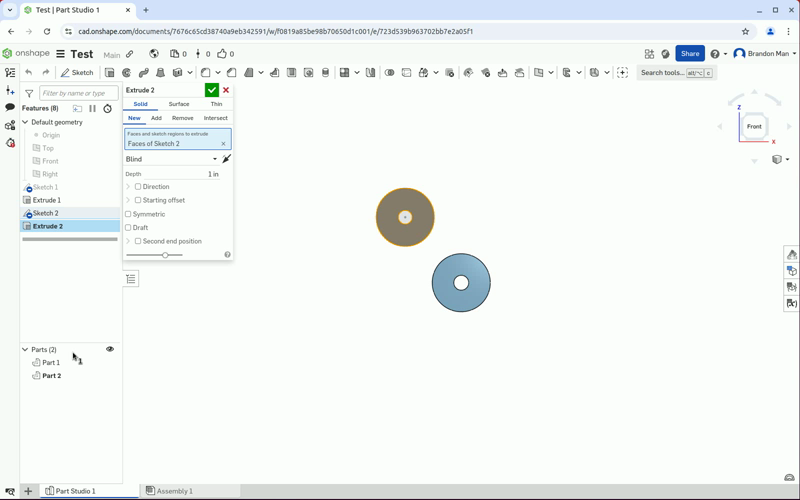
mouse_move(143, 106)
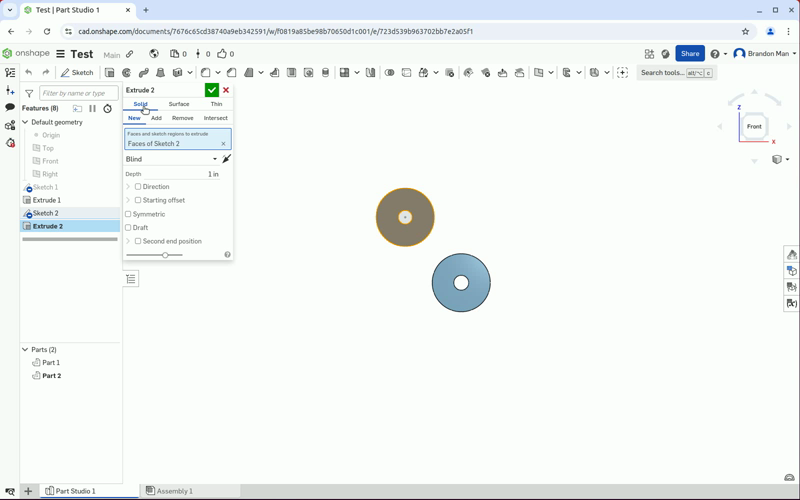
click(143, 106)
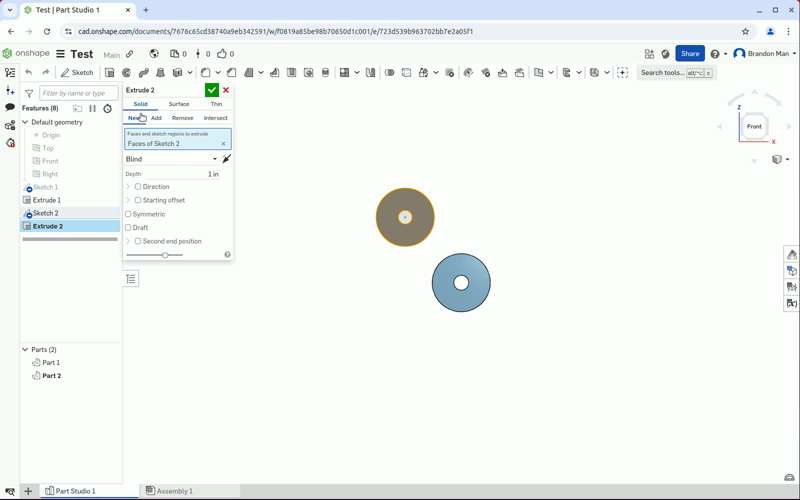
mouse_move(137, 120)
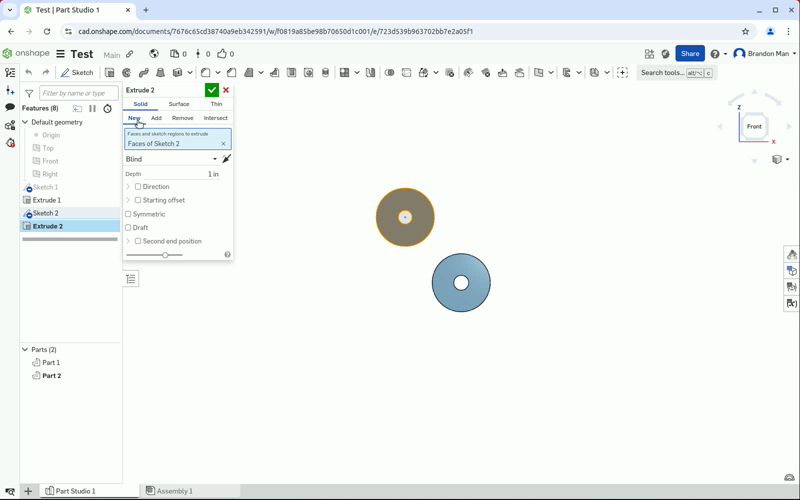
click(137, 120)
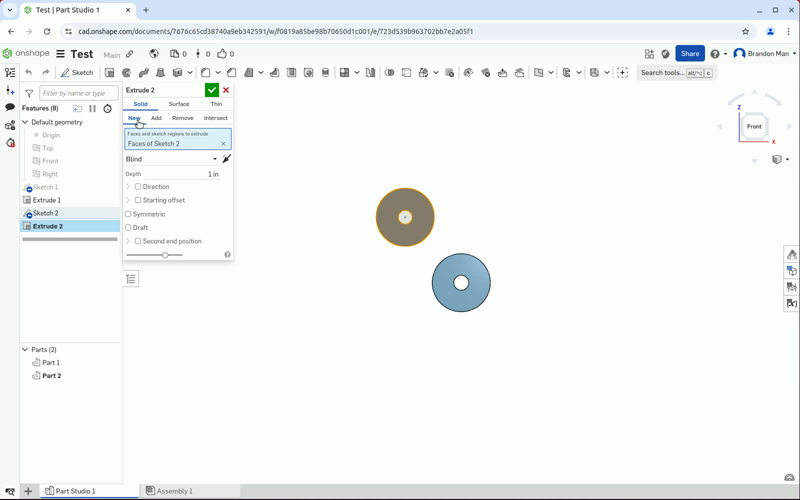
key(tab, 4)
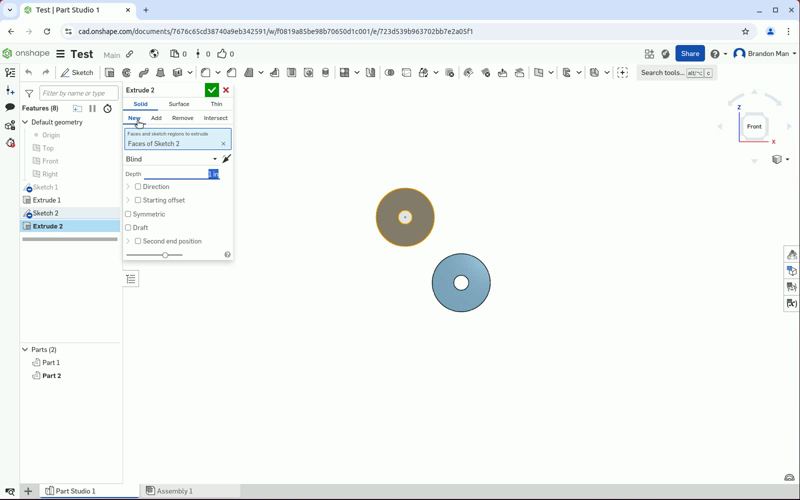
text(3.851)
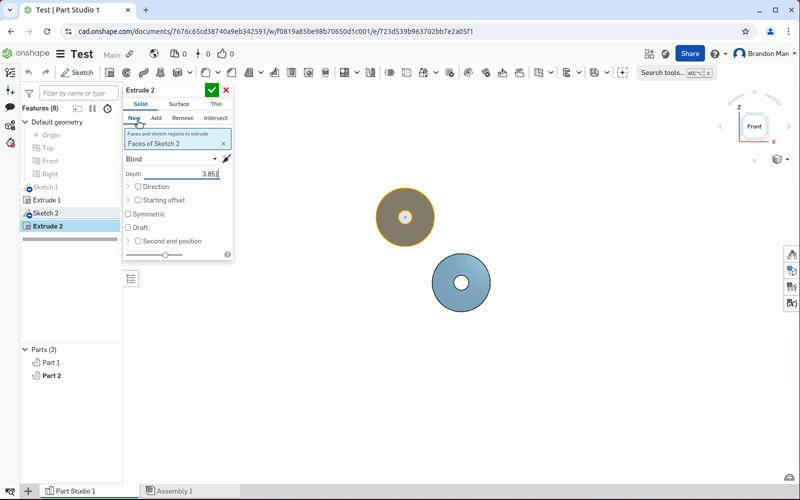
key(enter)
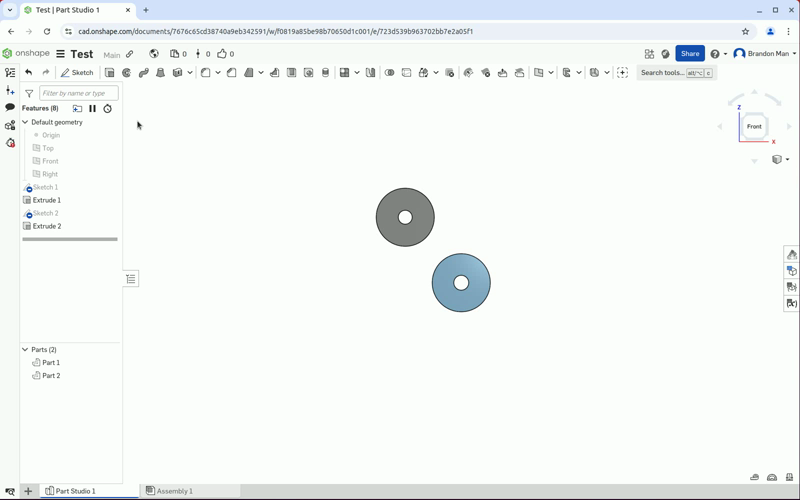
key(shift+h)
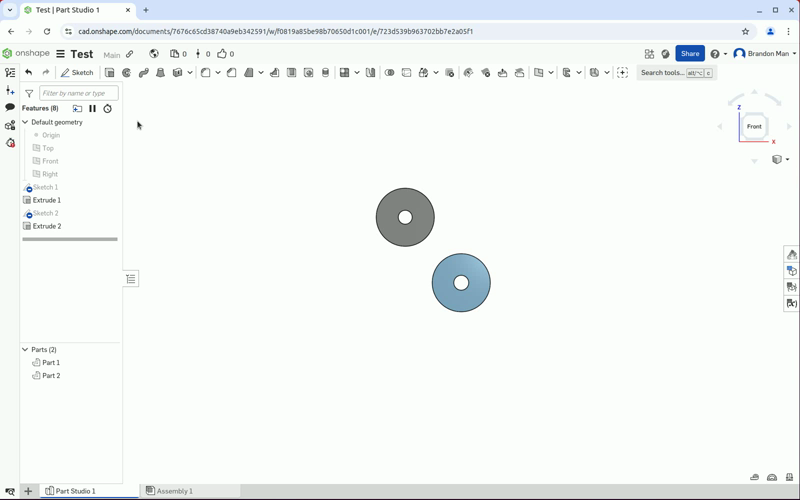
key(shift+h)
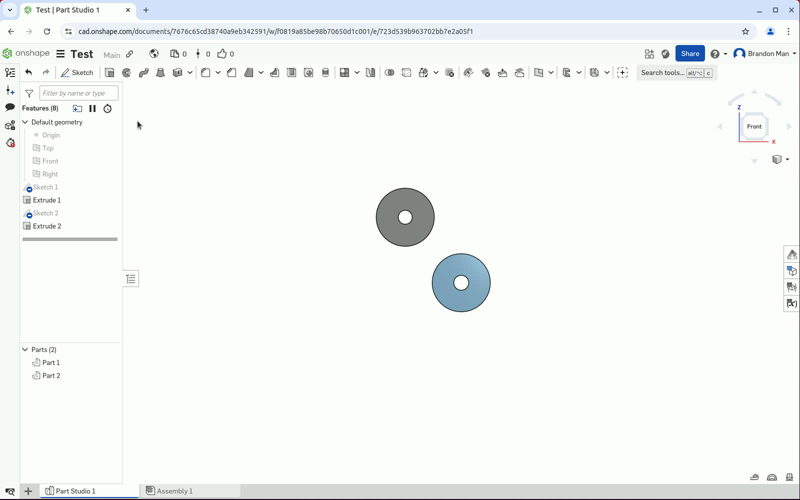
mouse_move(73, 189)
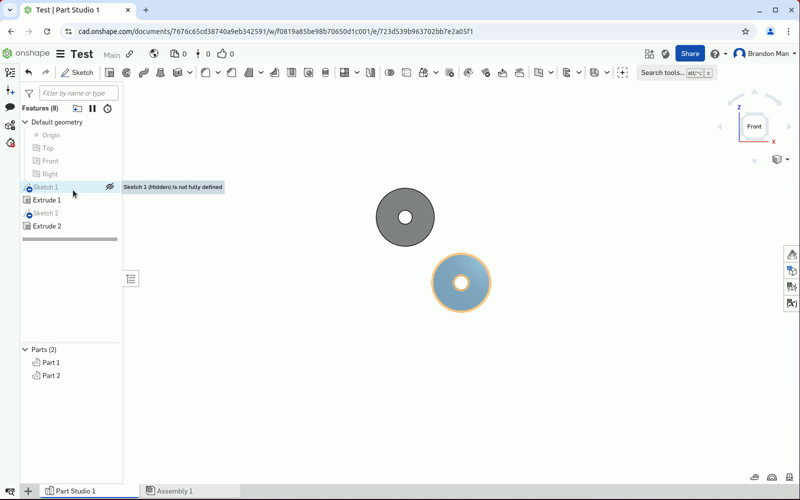
click(73, 189)
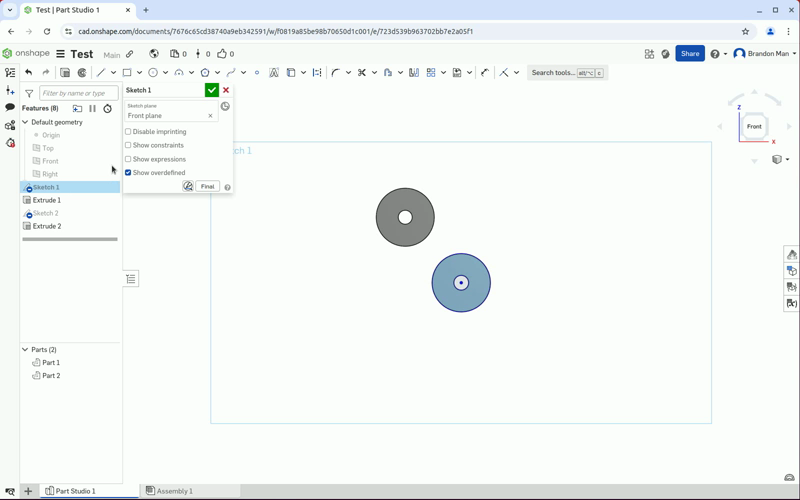
mouse_move(229, 92)
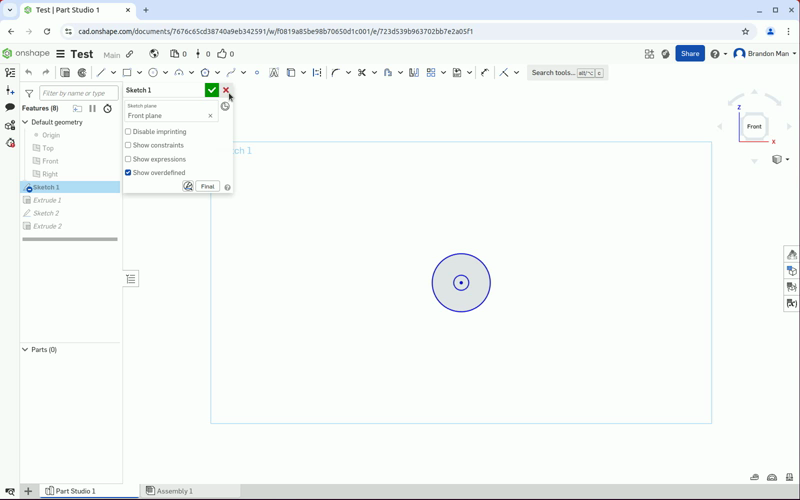
click(229, 92)
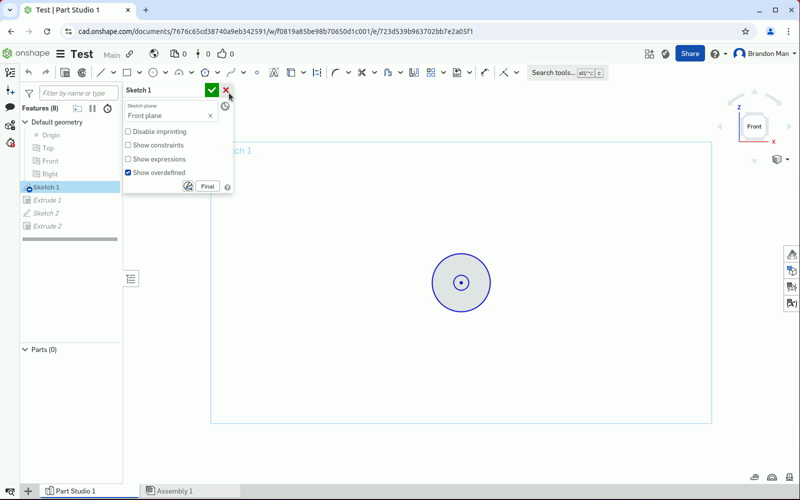
key(shift+s)
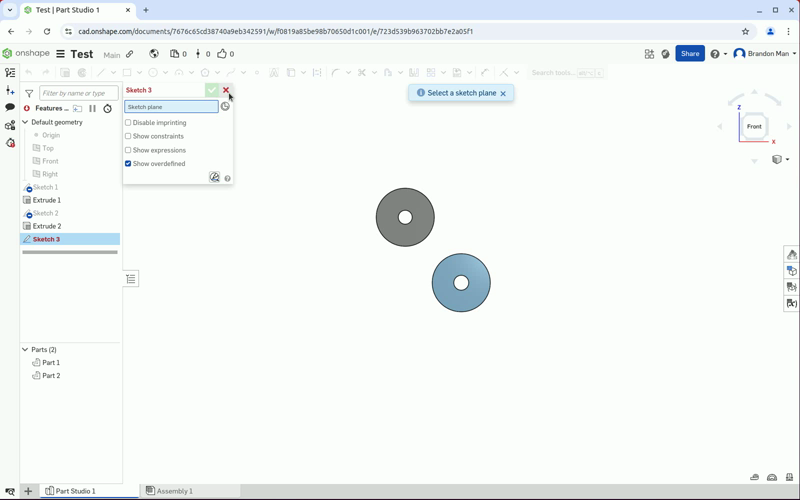
mouse_move(73, 163)
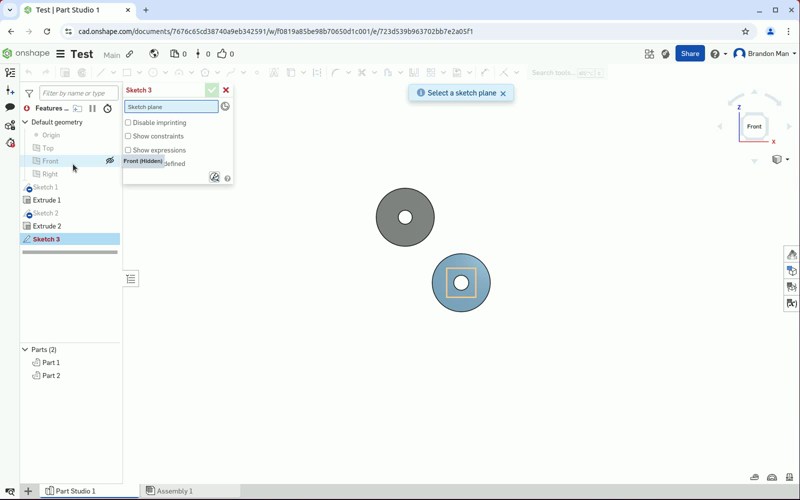
click(73, 163)
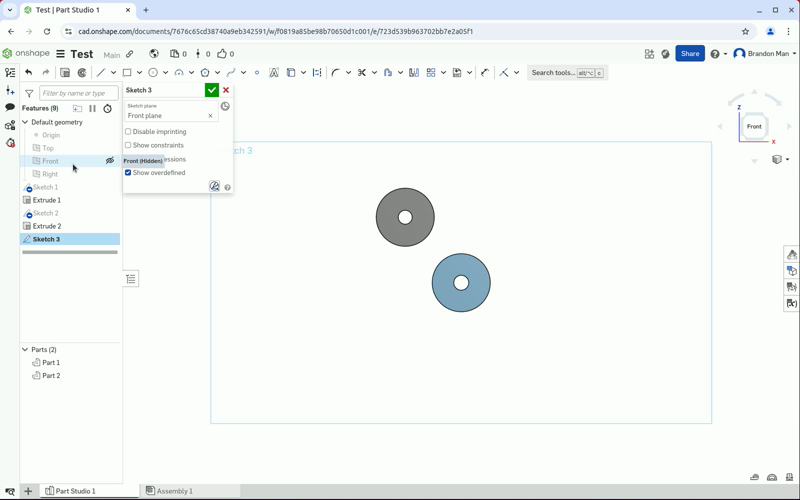
mouse_move(73, 352)
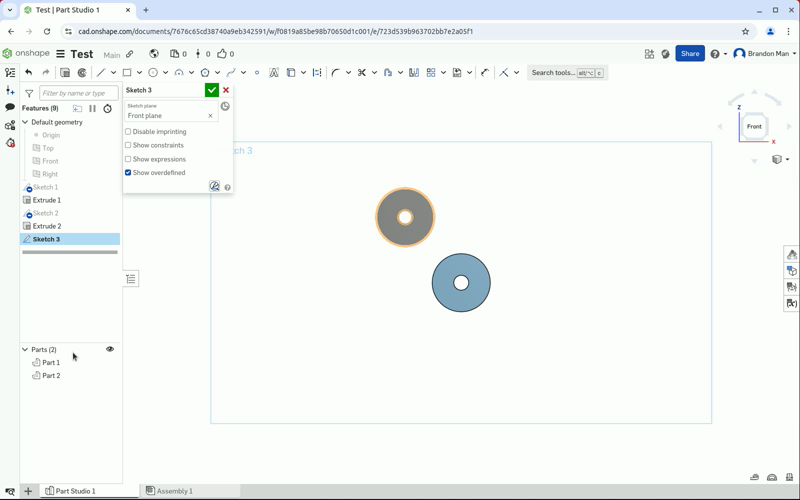
key(y)
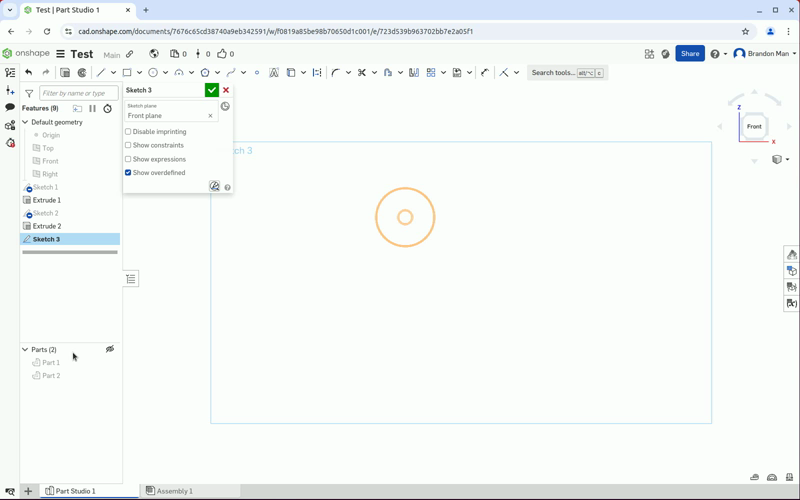
key(c)
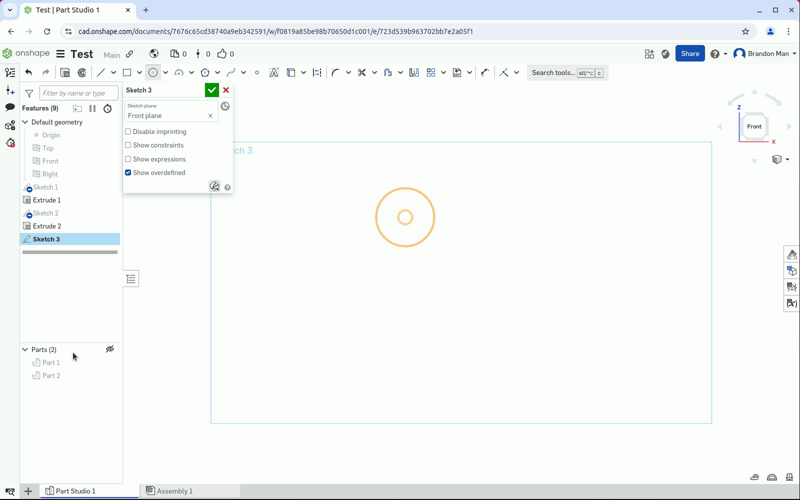
key_down(shift)
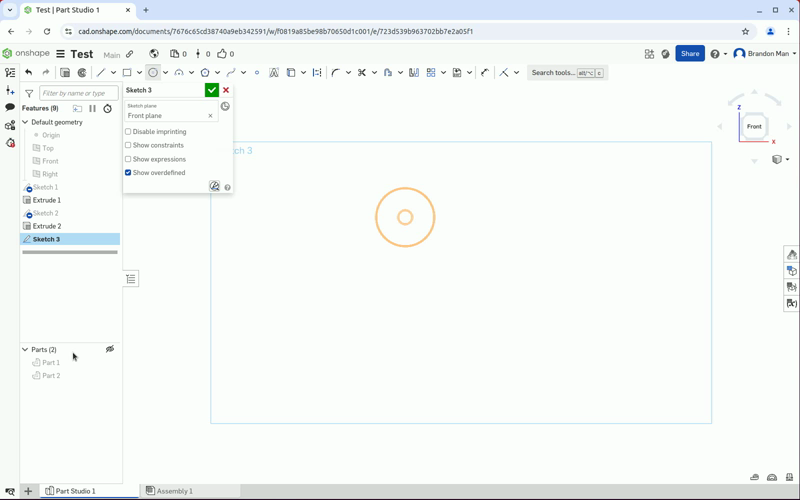
mouse_move(517, 217)
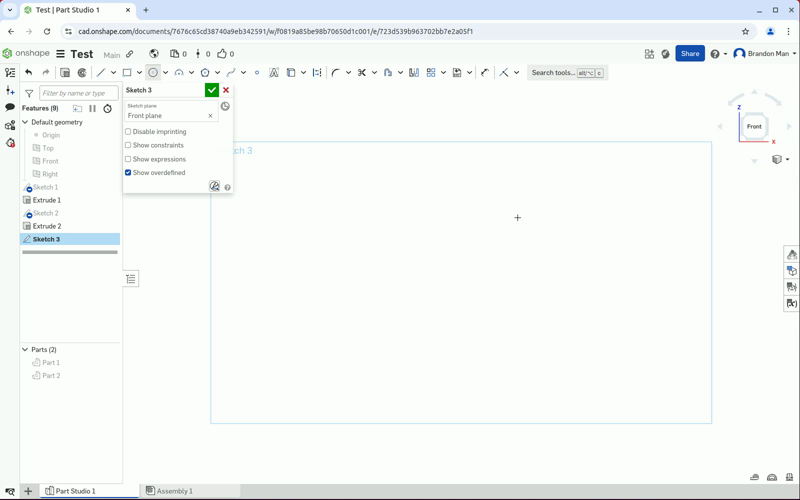
click(517, 217)
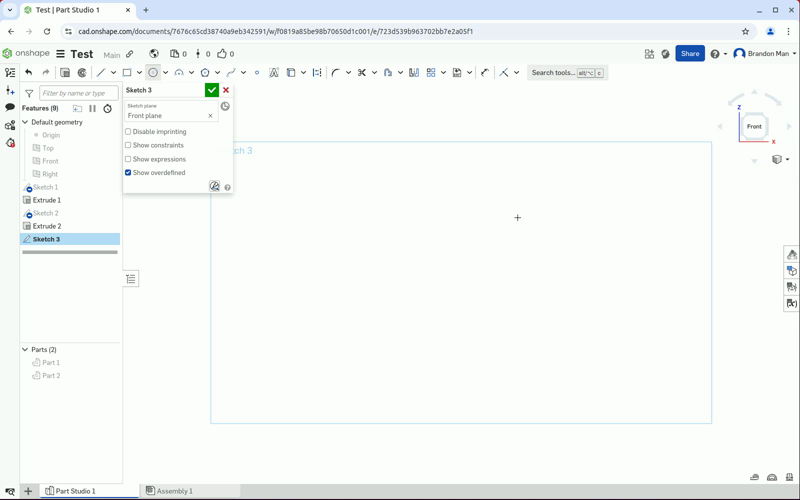
key_up(shift)
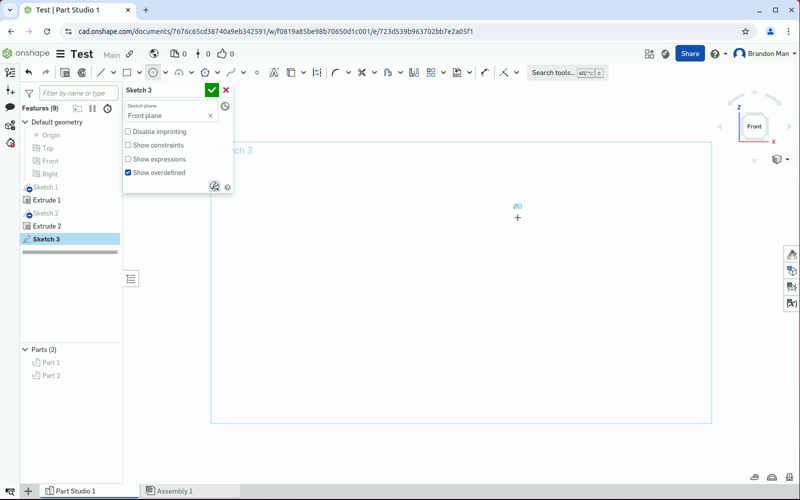
mouse_move(546, 217)
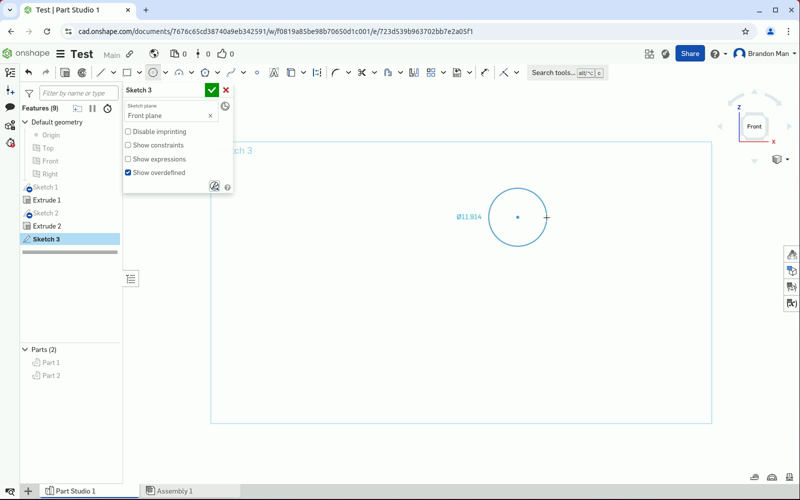
click(546, 217)
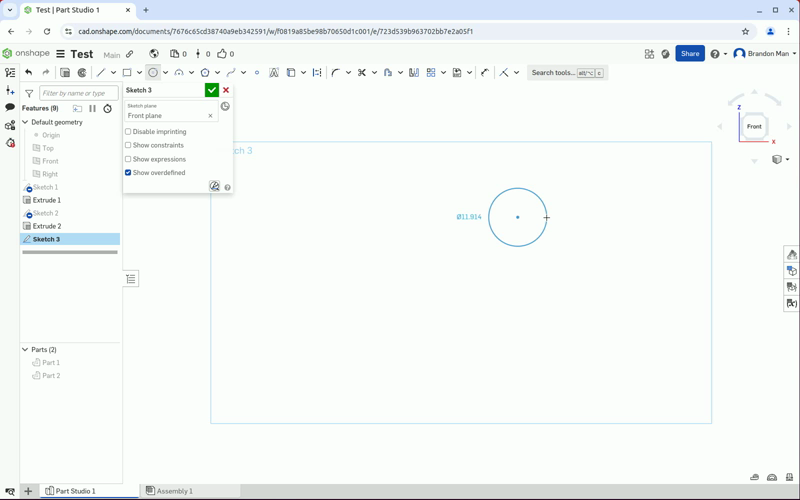
key(esc)
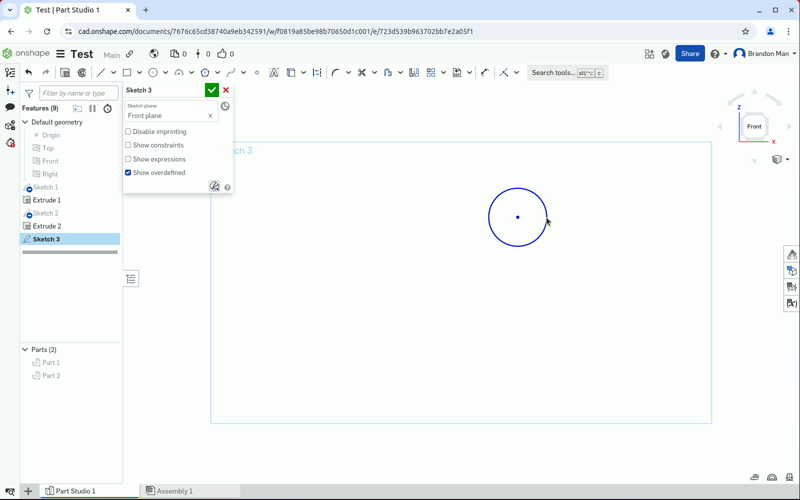
key(c)
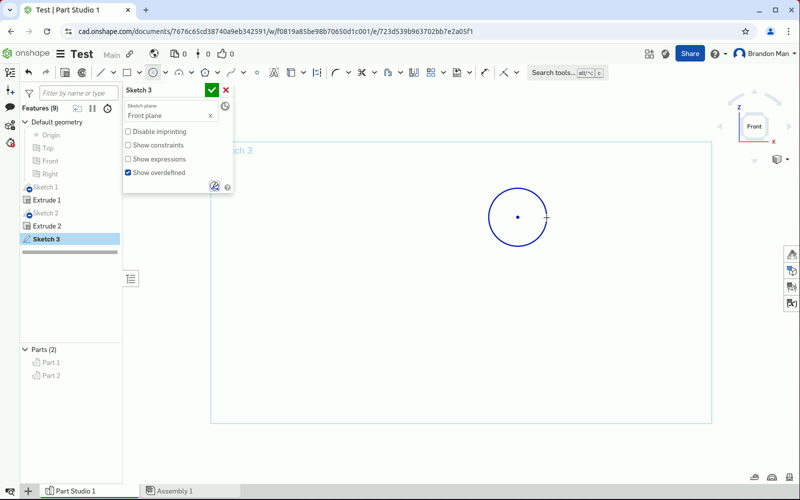
key_down(shift)
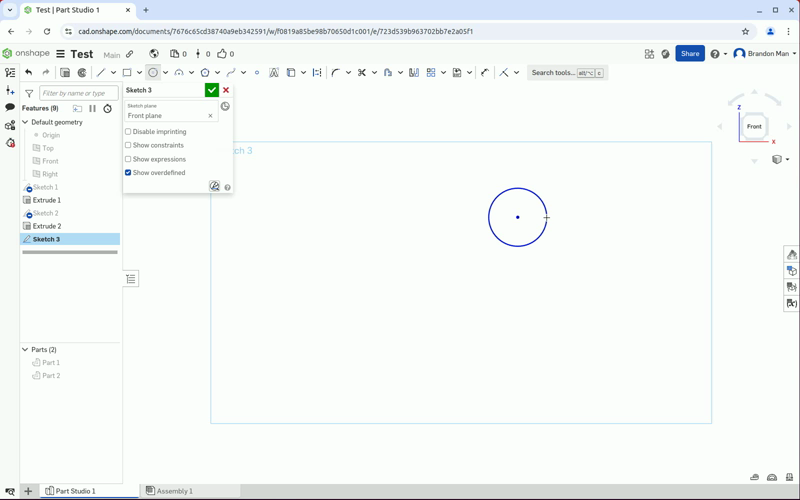
mouse_move(517, 217)
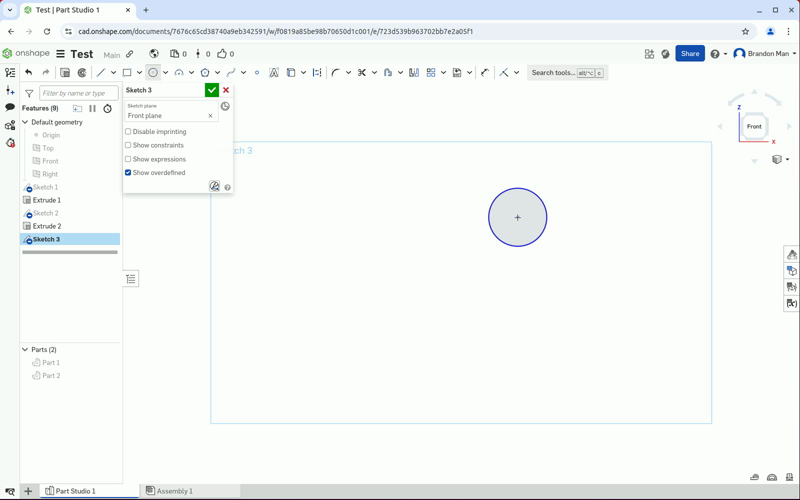
click(517, 217)
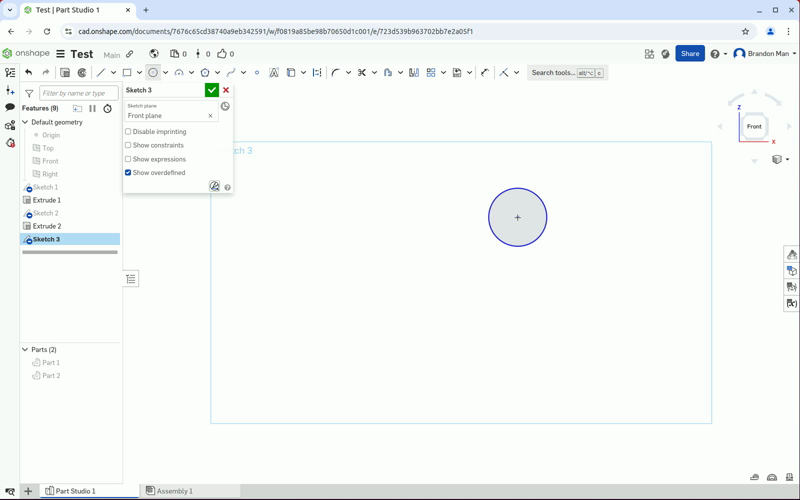
key_up(shift)
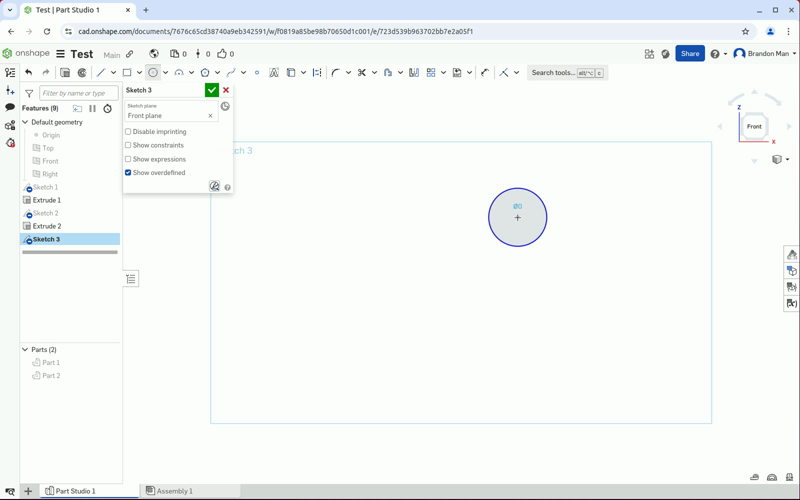
mouse_move(525, 217)
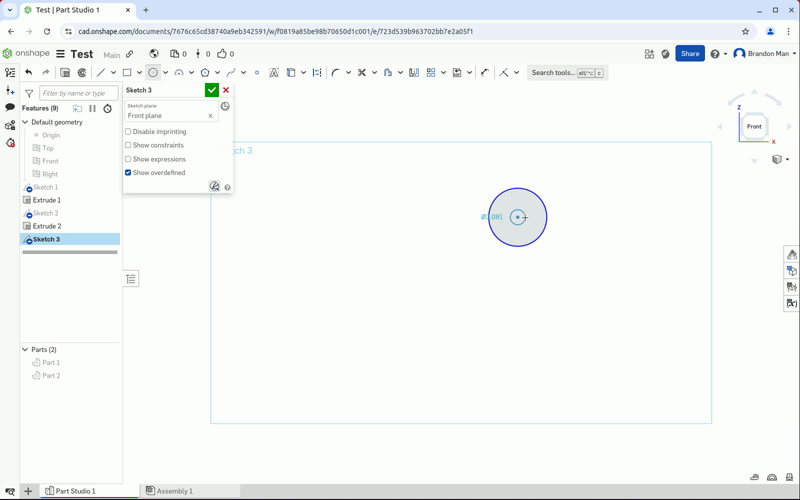
click(525, 217)
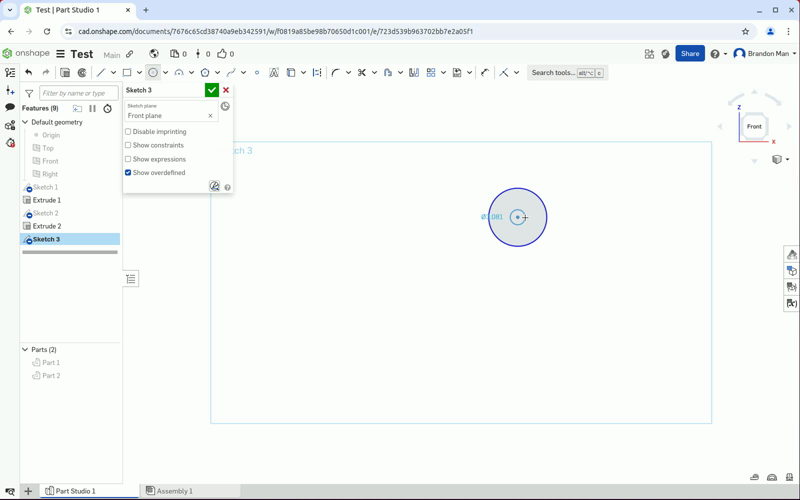
key(esc)
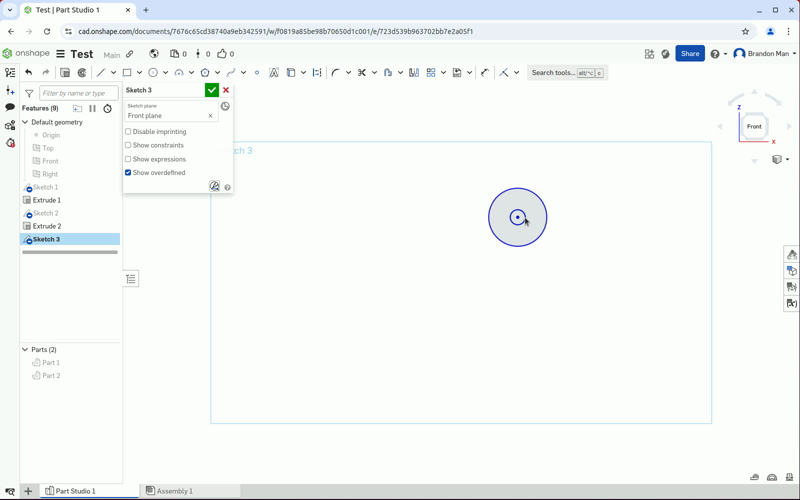
mouse_move(527, 223)
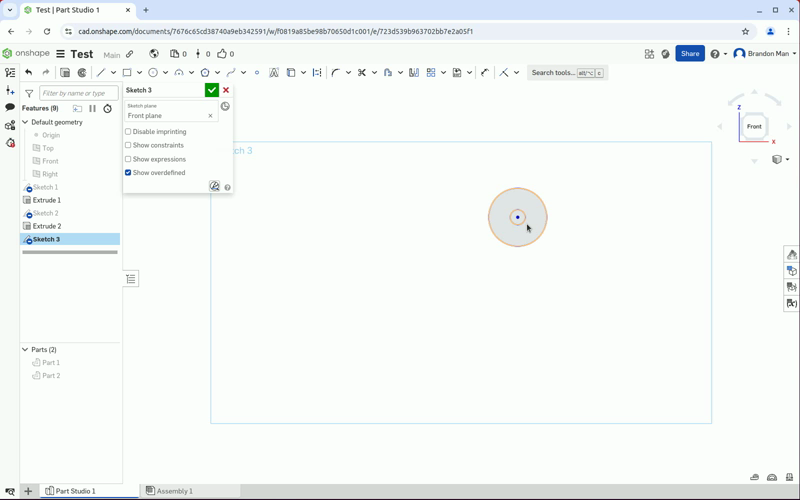
click(527, 223)
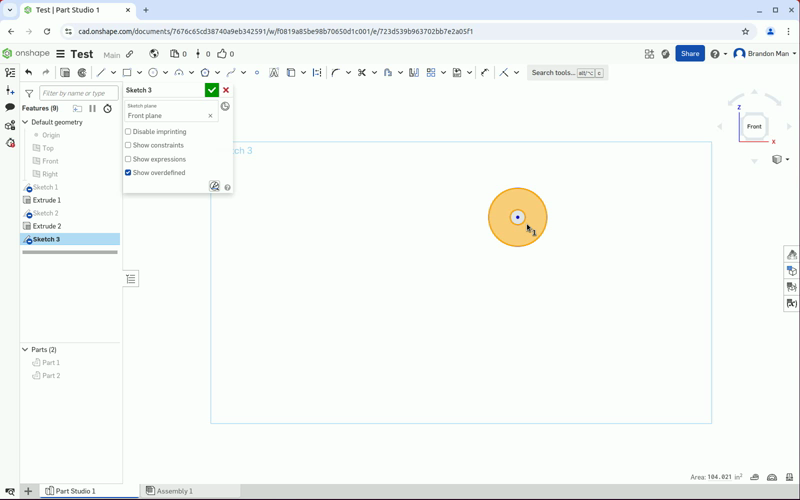
mouse_move(73, 352)
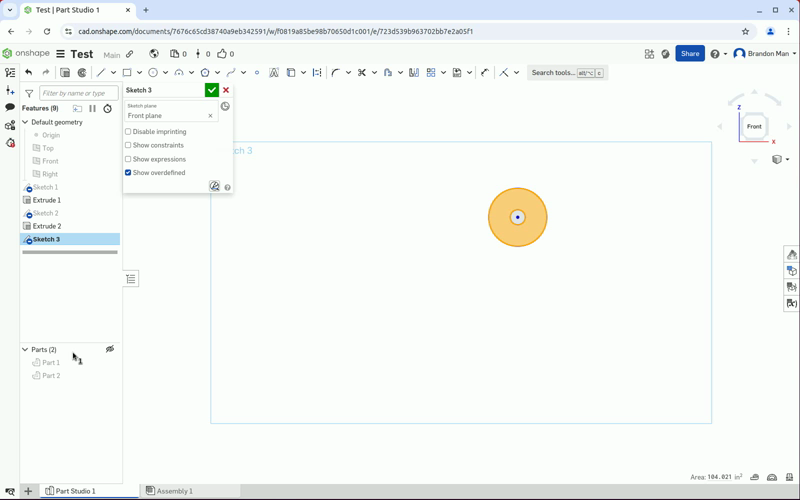
key(shift+y)
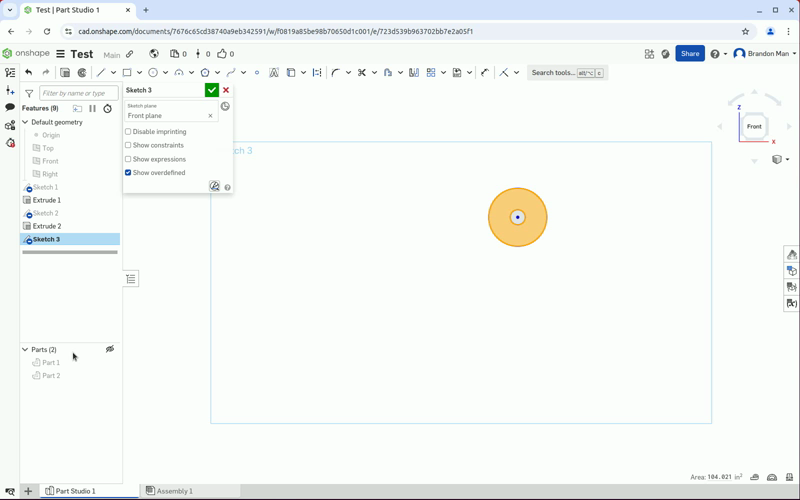
key(shift+e)
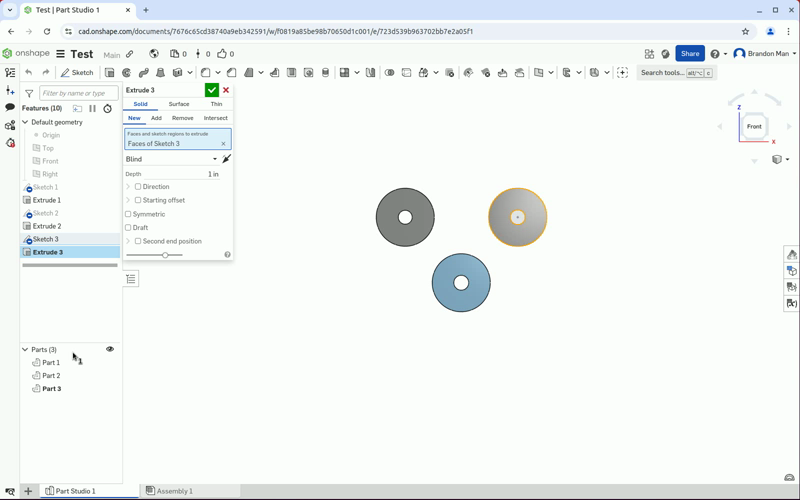
mouse_move(143, 106)
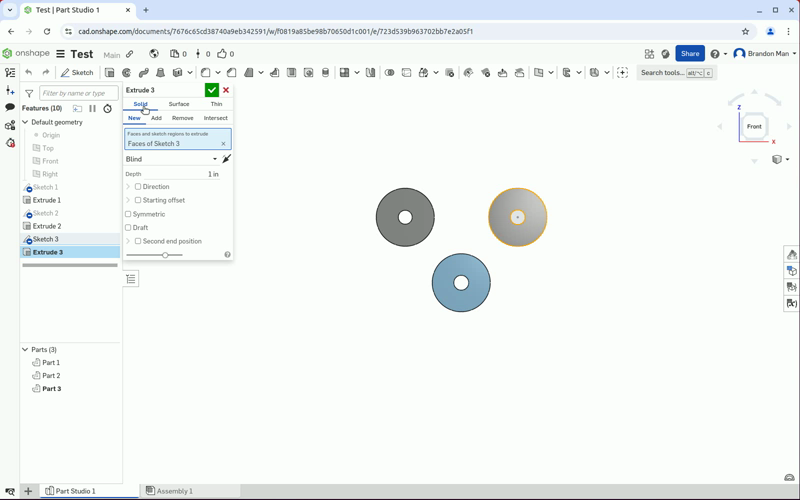
click(143, 106)
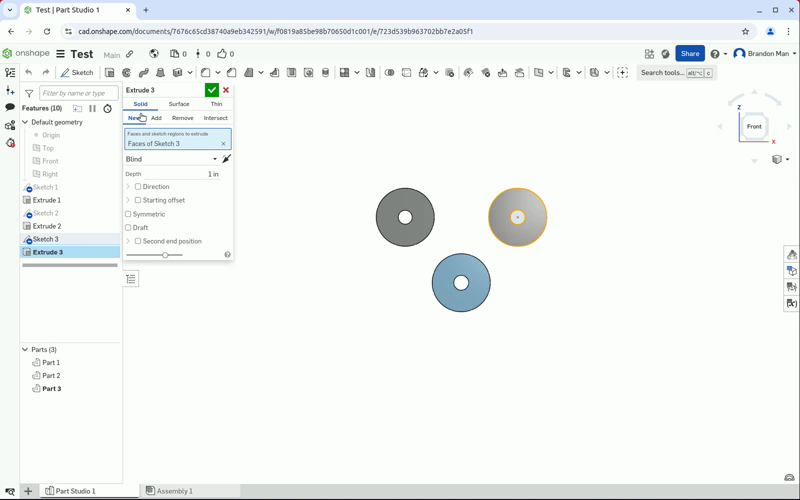
mouse_move(137, 120)
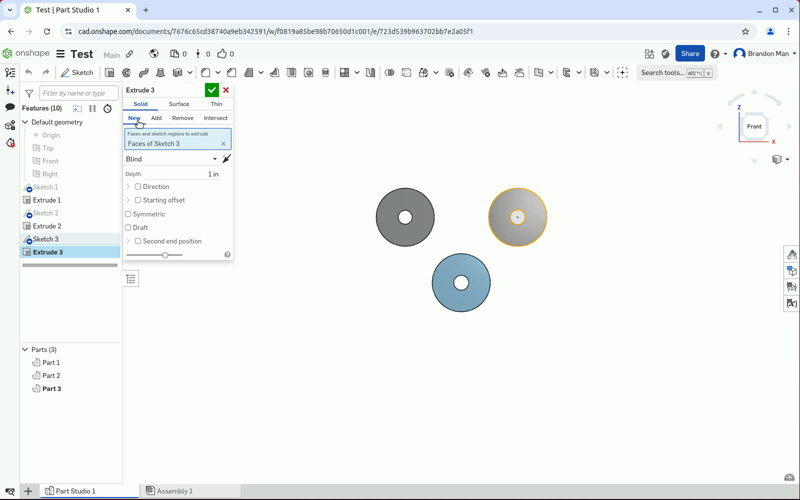
click(137, 120)
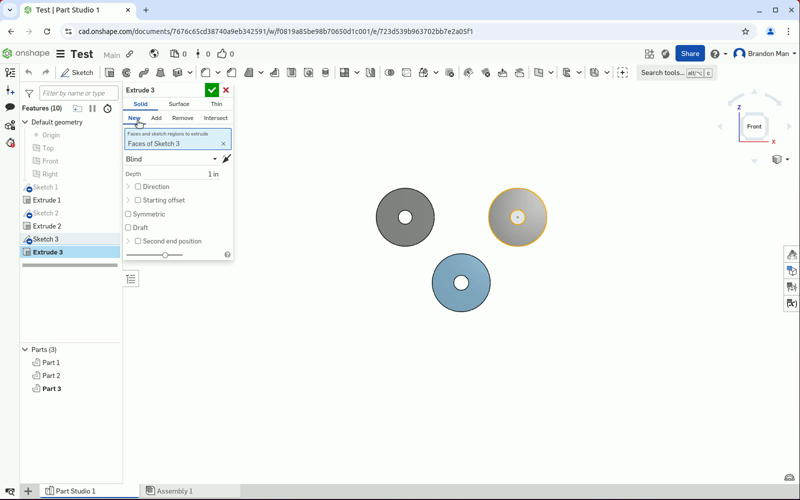
key(tab, 4)
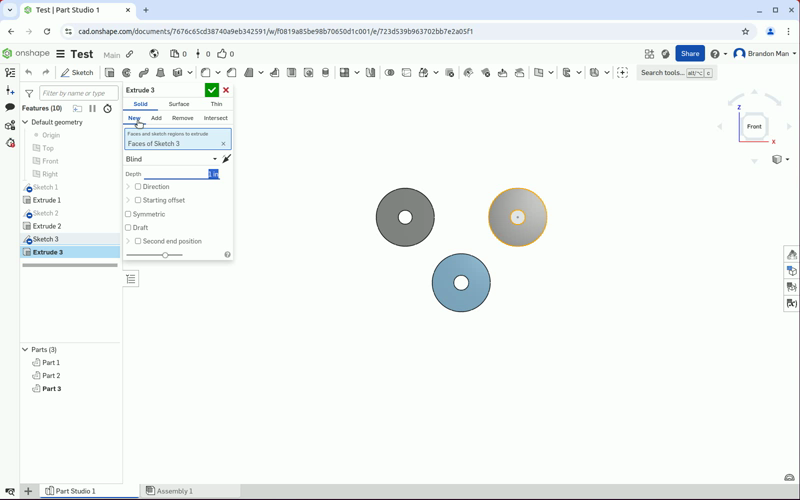
text(3.851)
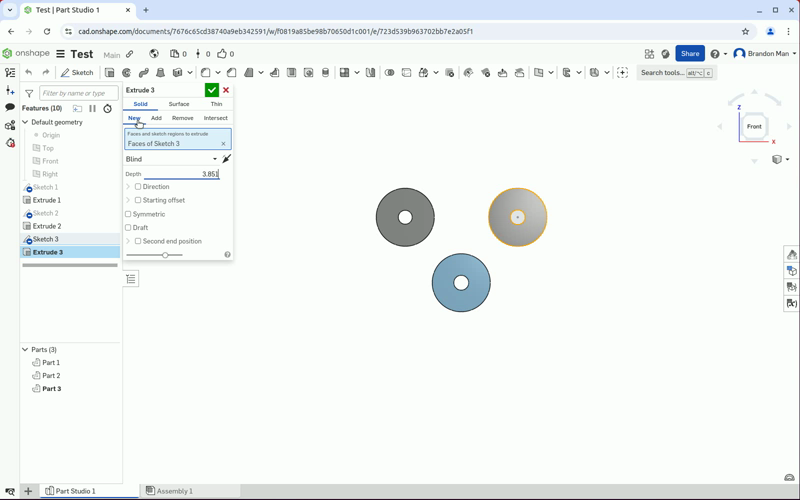
key(enter)
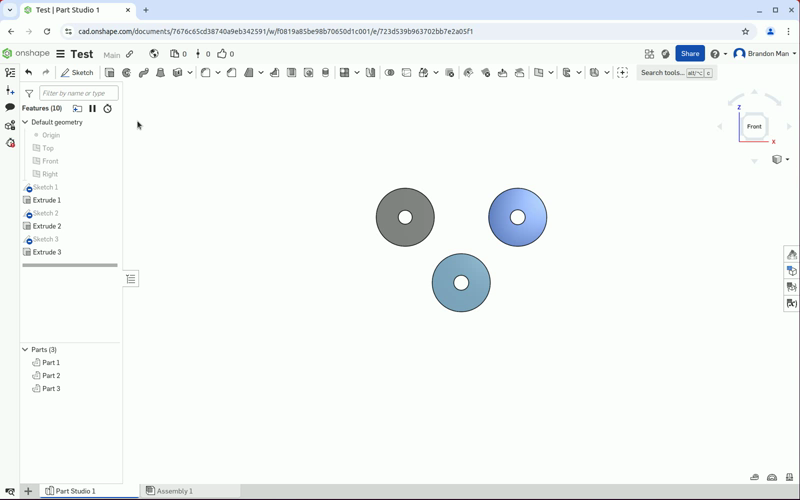
key(shift+h)
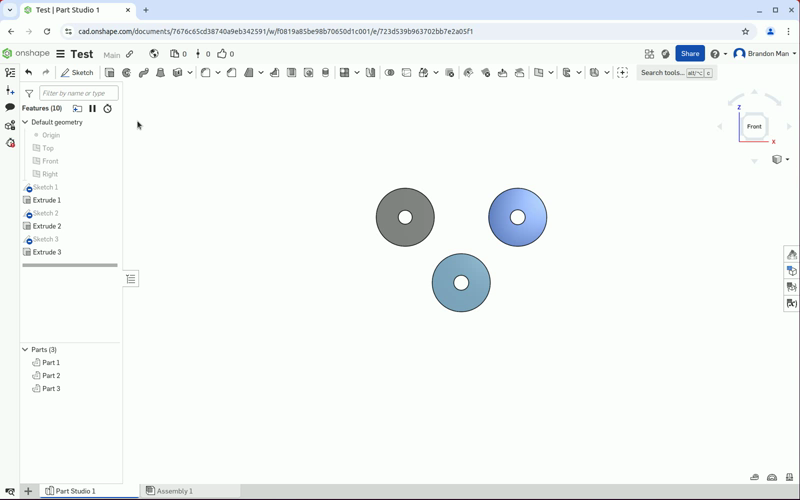
key(shift+h)
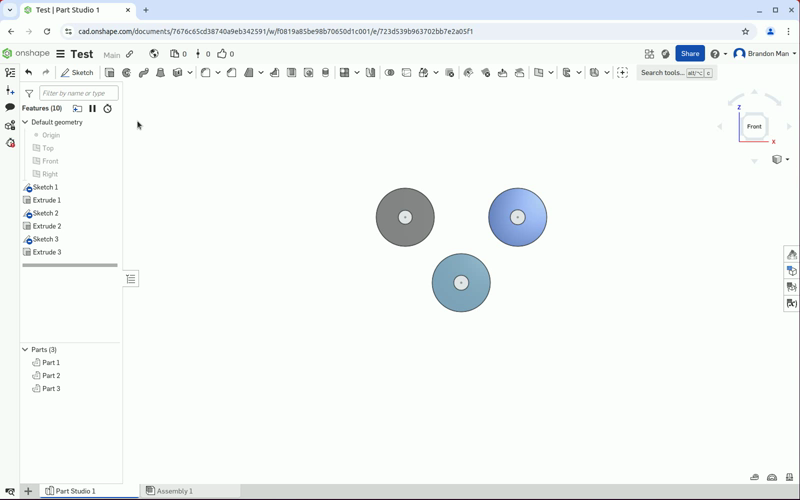
key(shift+7)
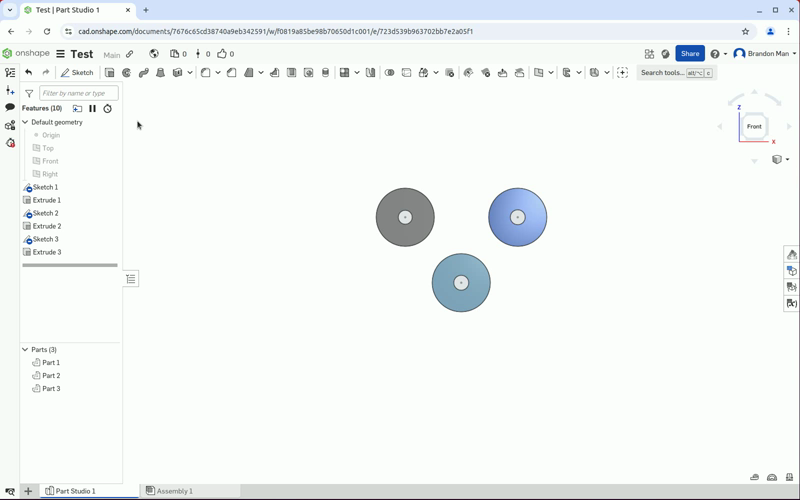
key(left, 2)
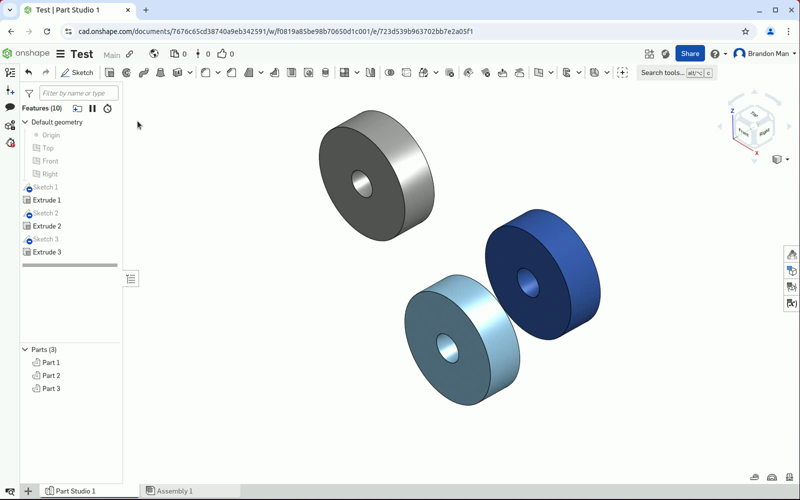
key(down, 2)
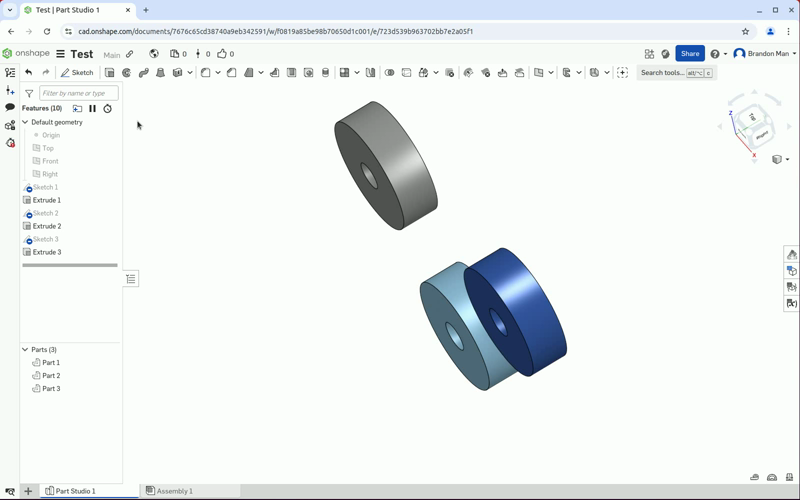
key(up, 2)
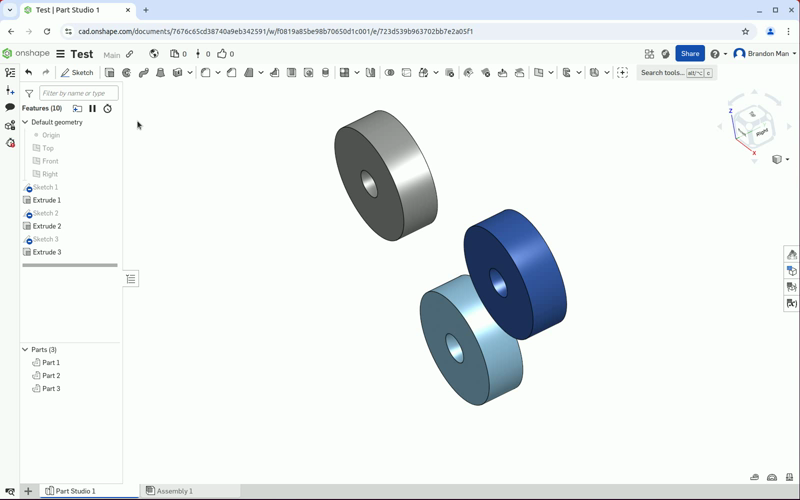
key(right, 2)
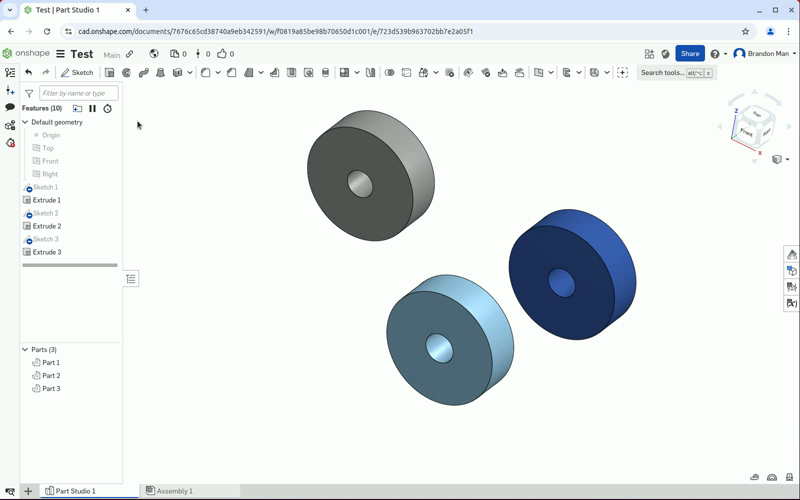
mouse_move(73, 189)
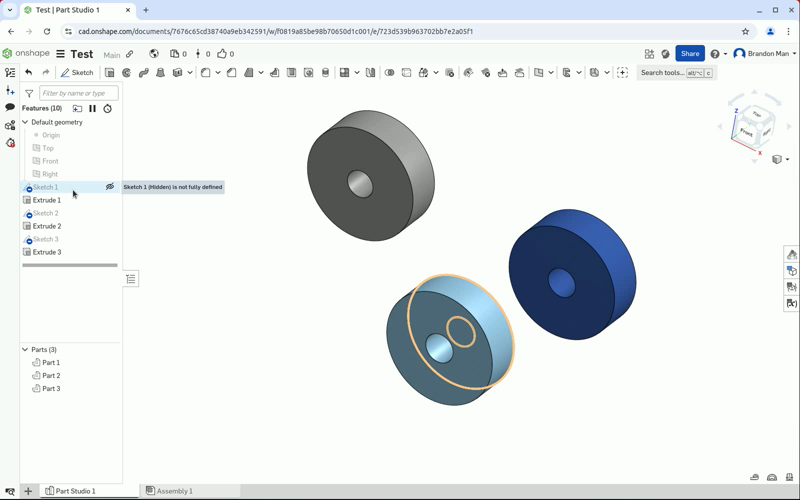
click(73, 189)